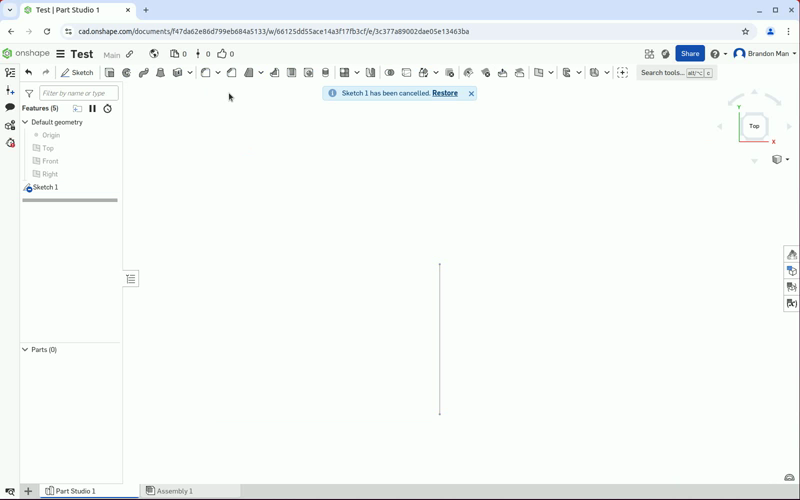
key(shift+h)
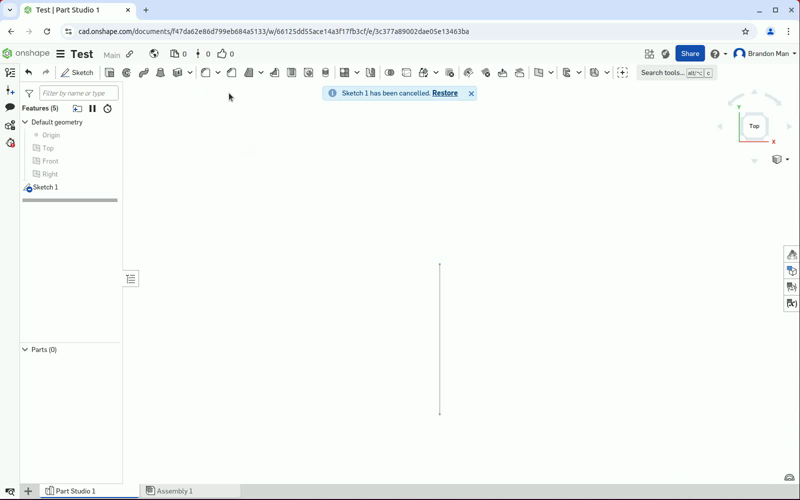
key(shift+s)
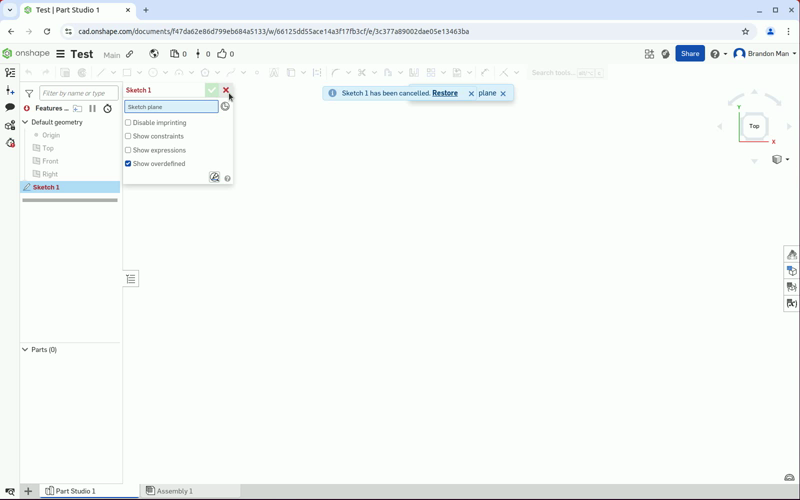
mouse_move(73, 150)
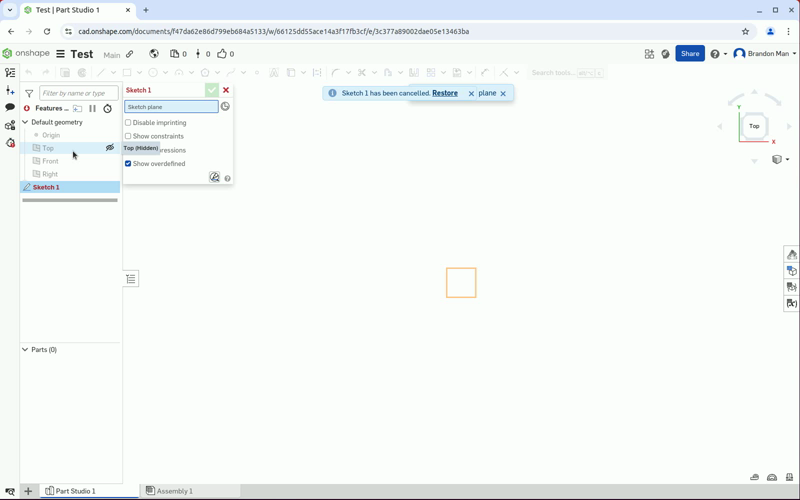
click(73, 150)
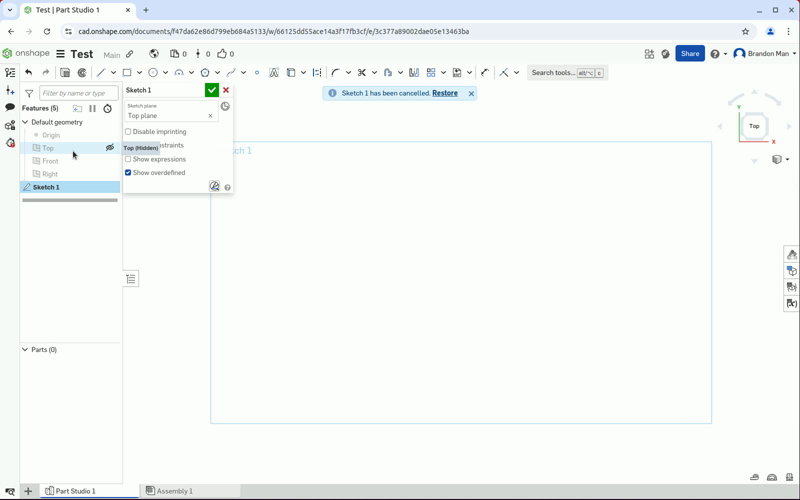
mouse_move(73, 352)
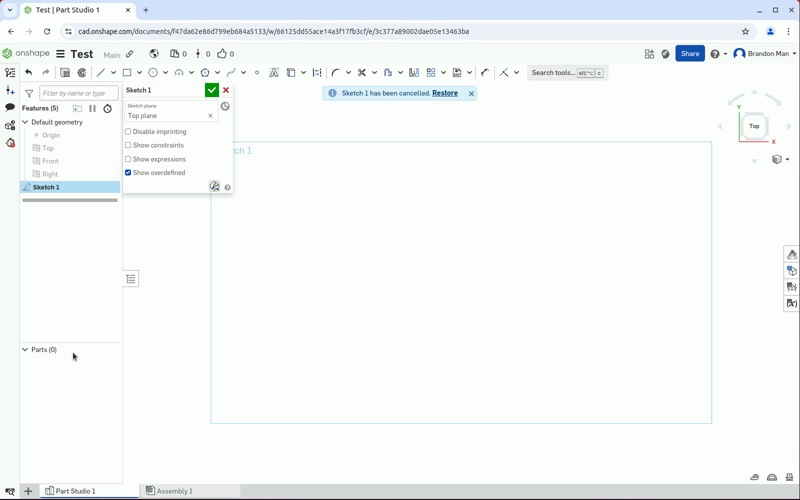
key(y)
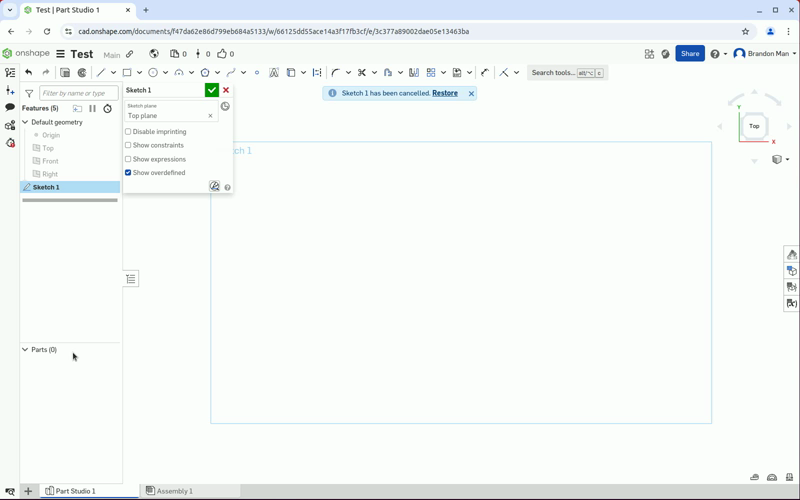
key(l)
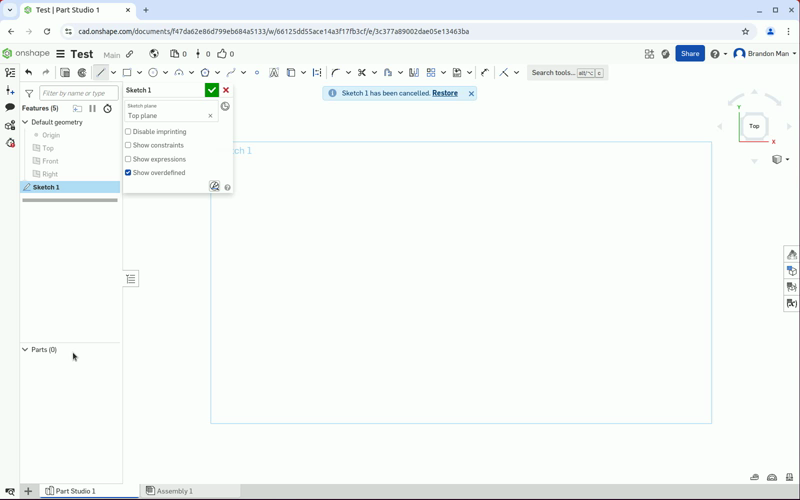
key_down(shift)
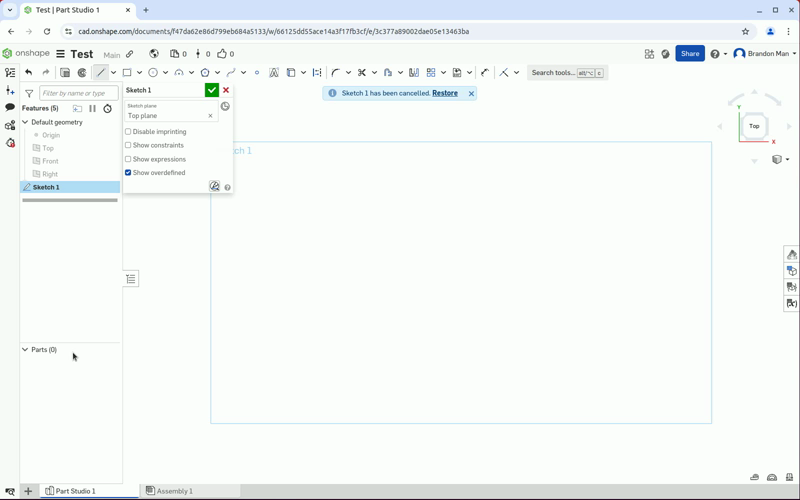
mouse_move(348, 395)
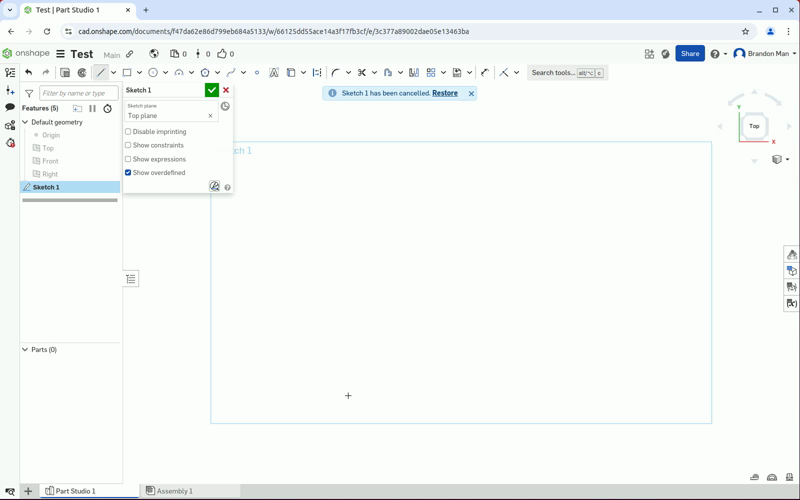
click(348, 395)
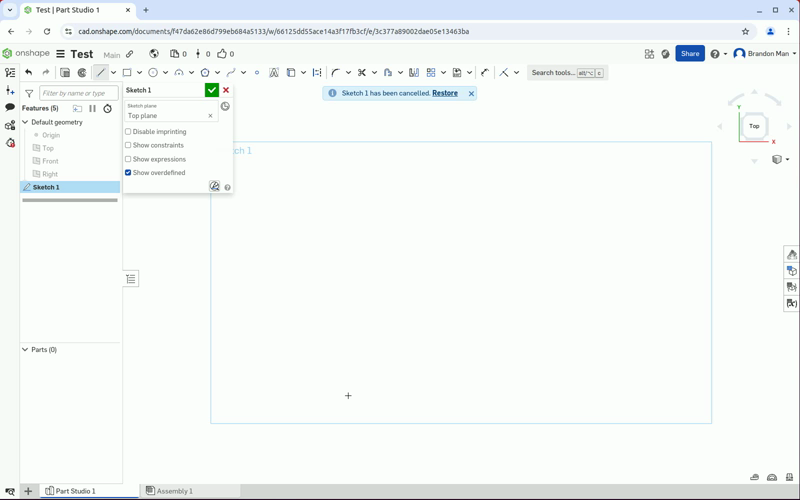
key_up(shift)
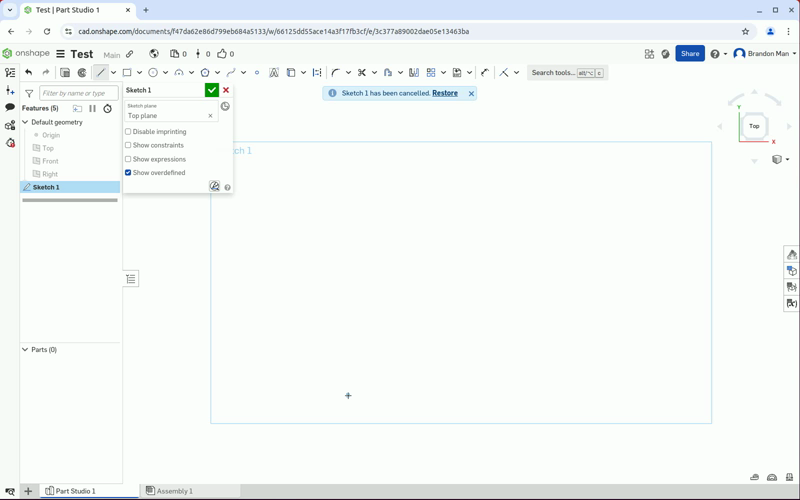
key_down(shift)
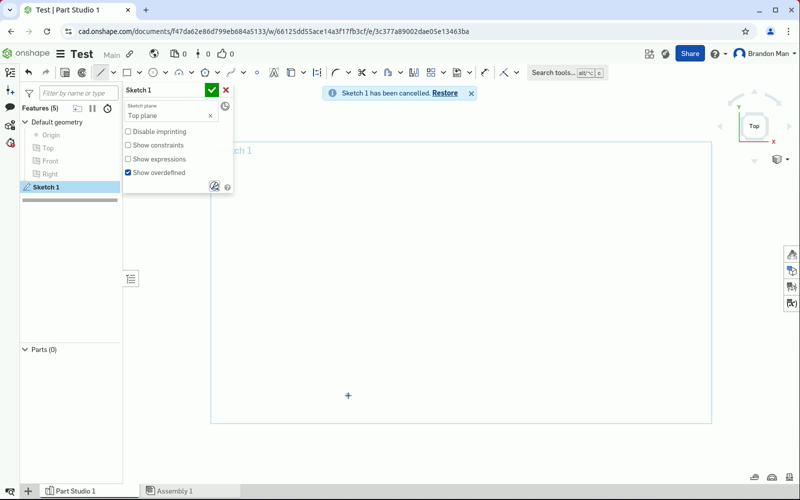
mouse_move(572, 395)
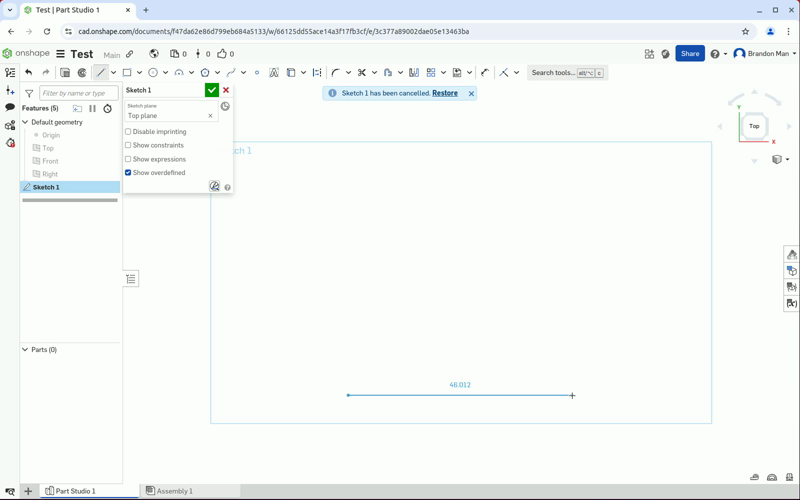
click(572, 395)
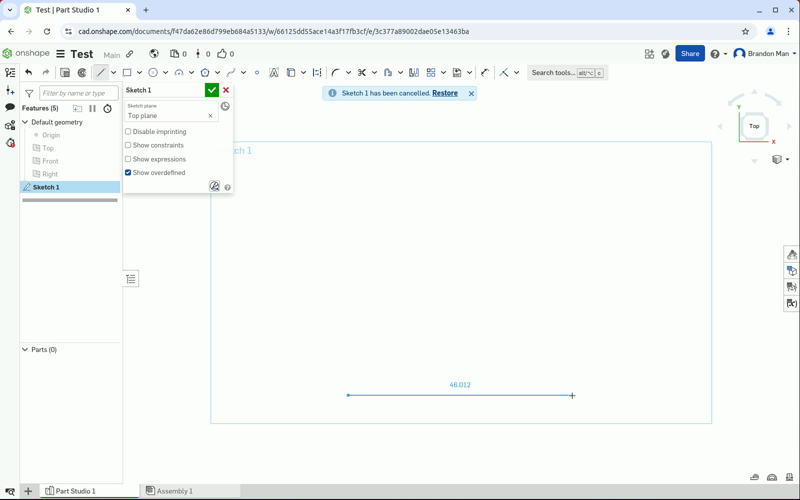
key_up(shift)
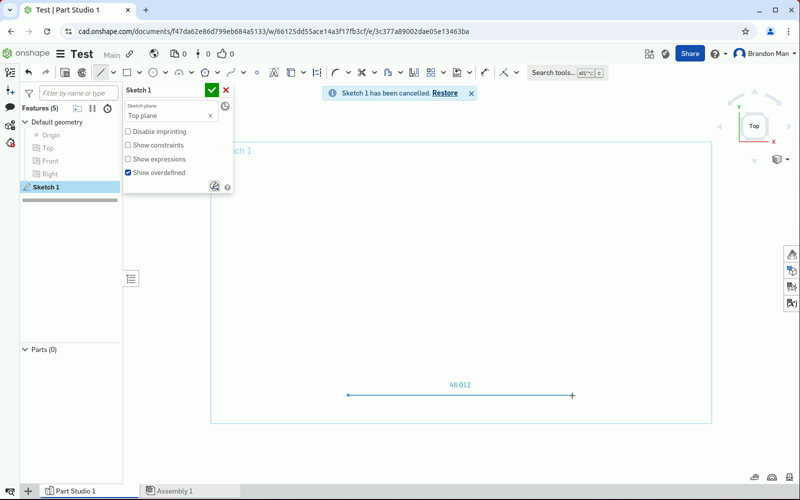
key_down(shift)
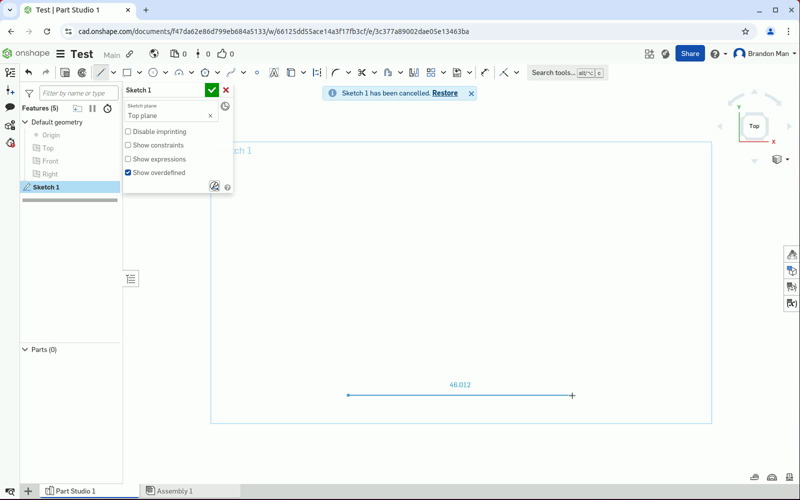
mouse_move(572, 171)
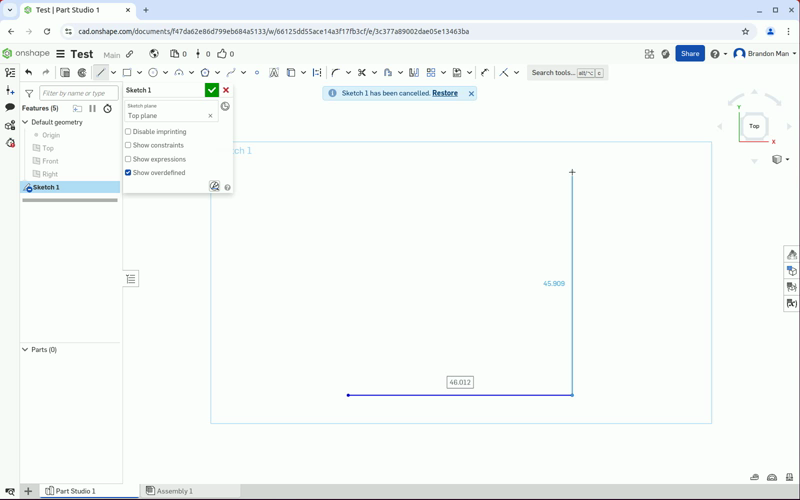
click(572, 171)
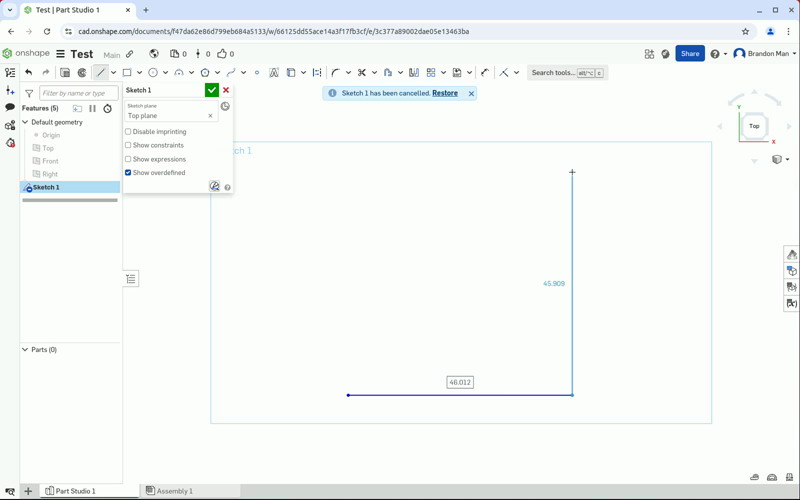
key_up(shift)
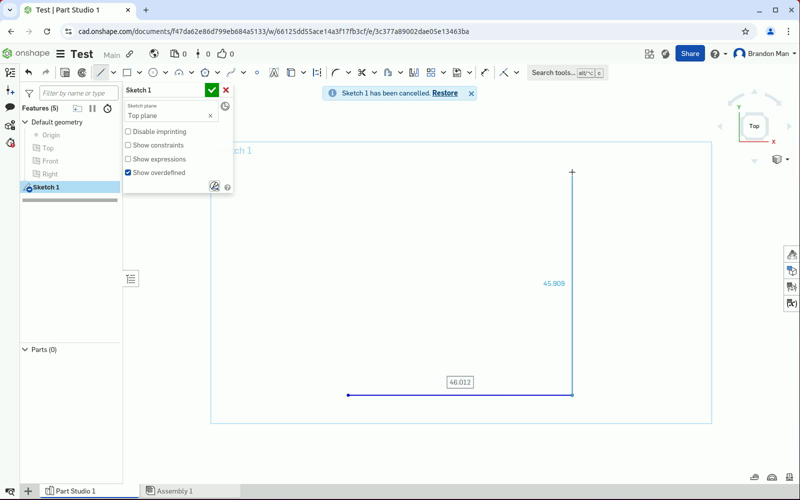
key_down(shift)
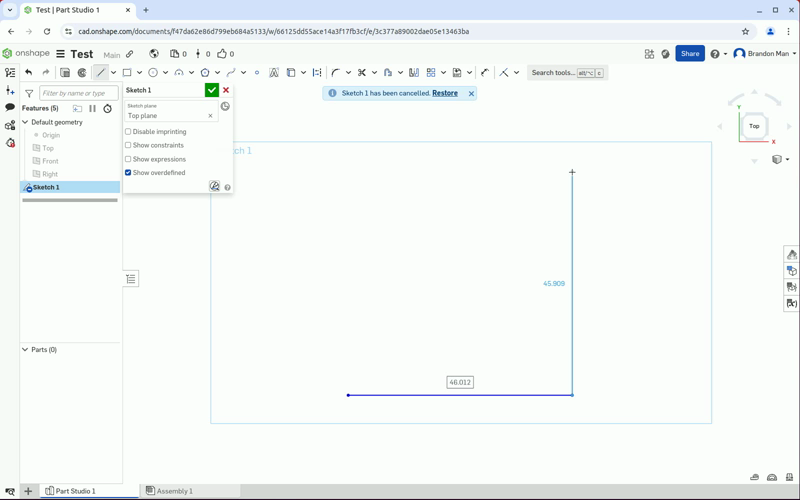
mouse_move(348, 171)
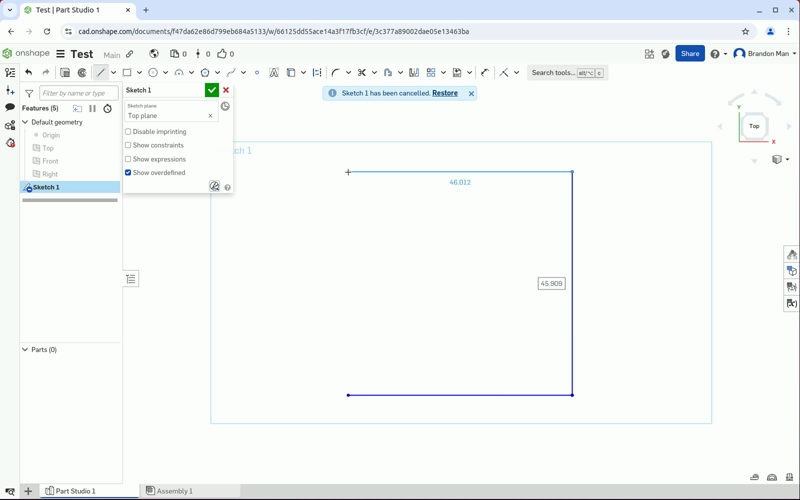
click(348, 171)
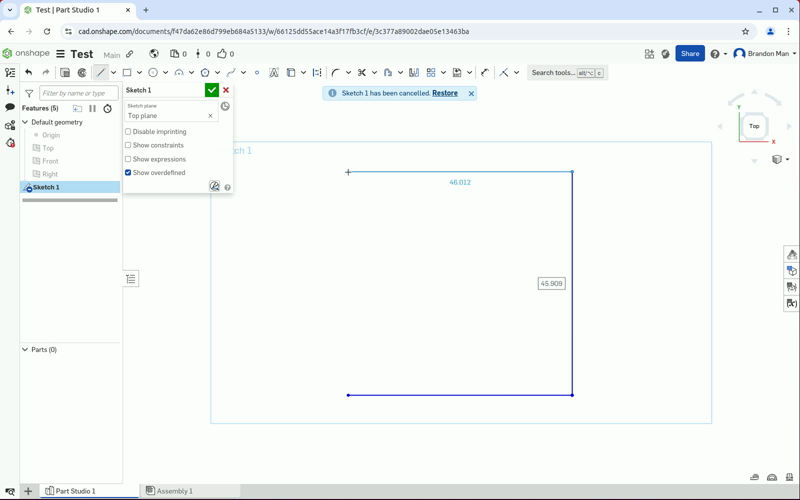
key_up(shift)
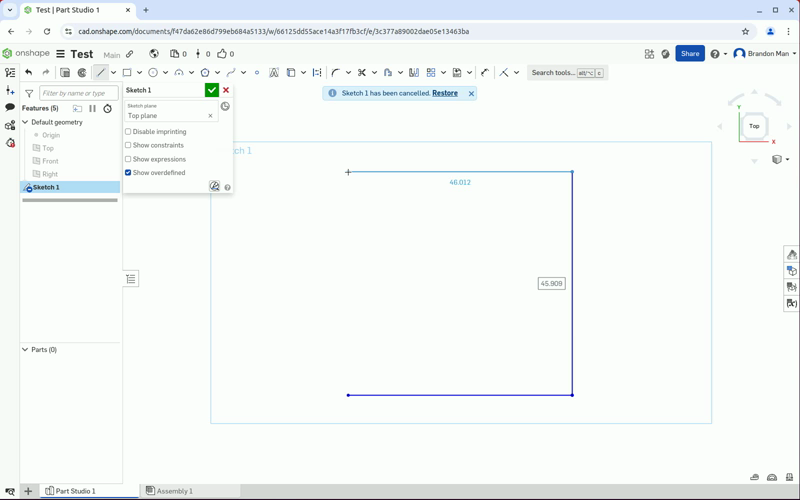
key_down(shift)
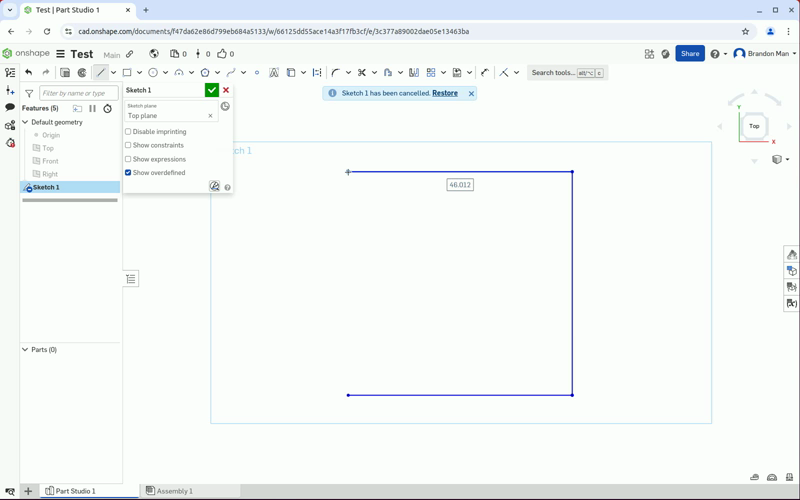
mouse_move(348, 395)
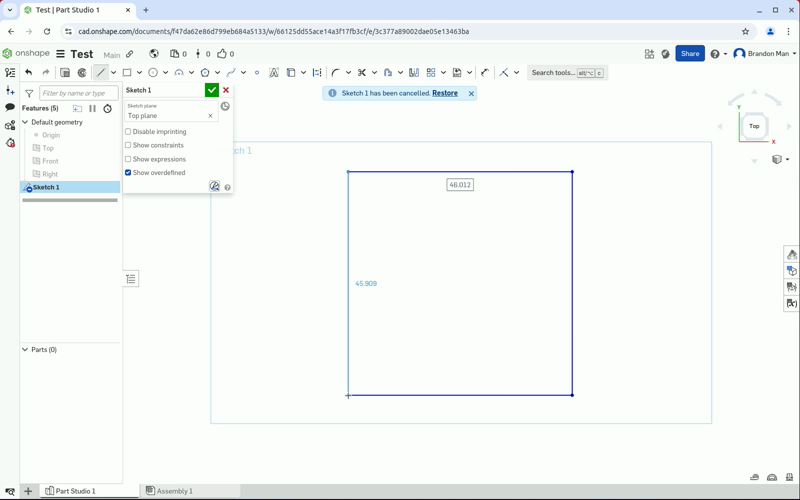
key_up(shift)
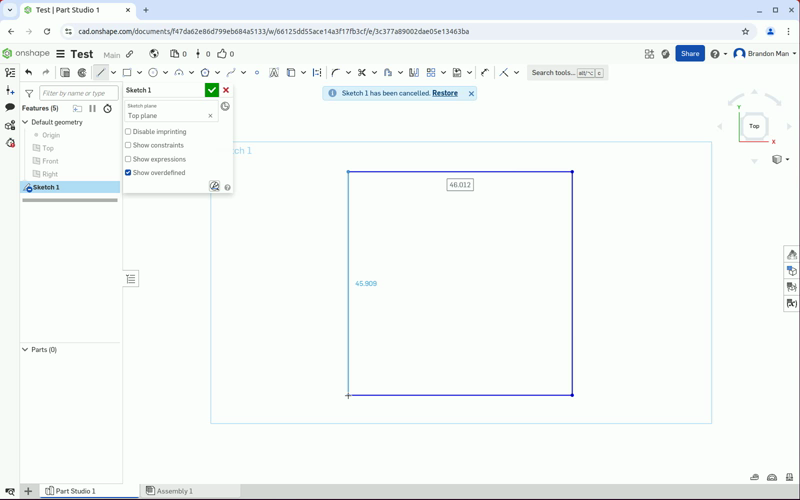
click(348, 395)
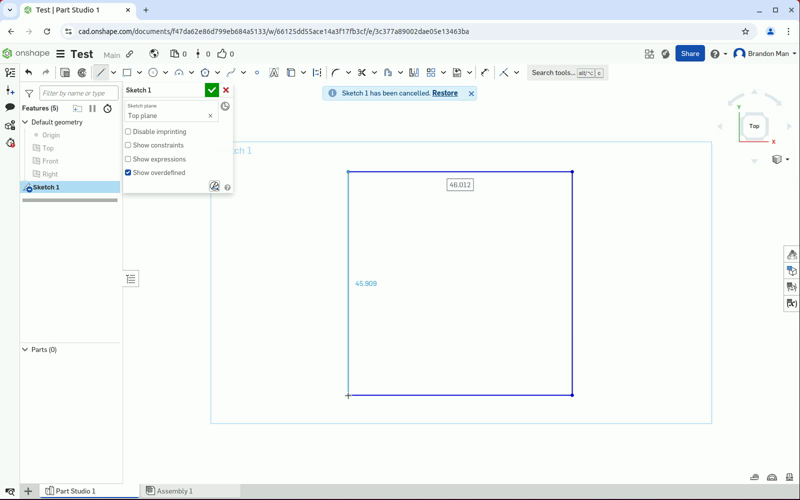
key(esc)
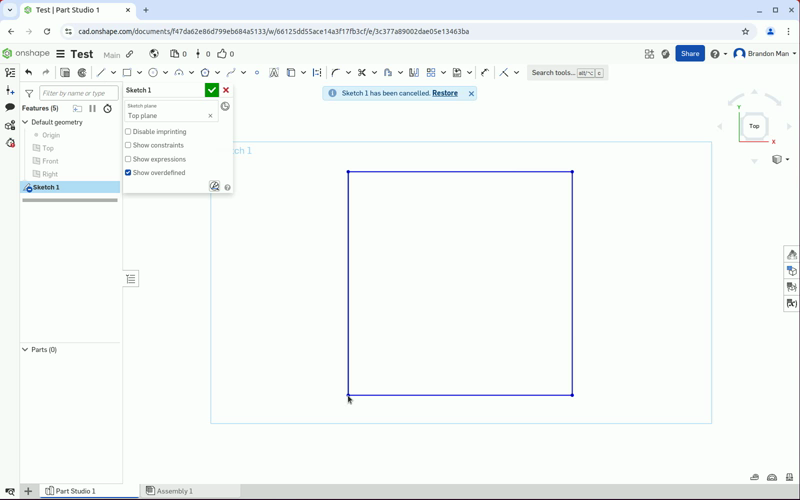
key(l)
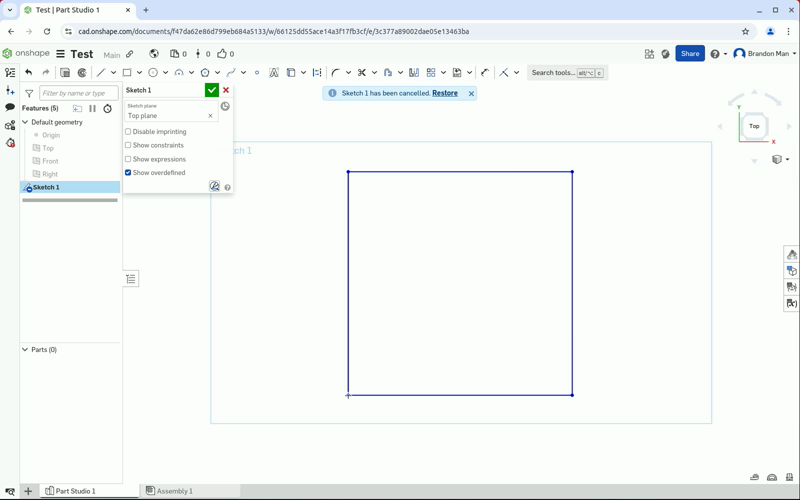
key_down(shift)
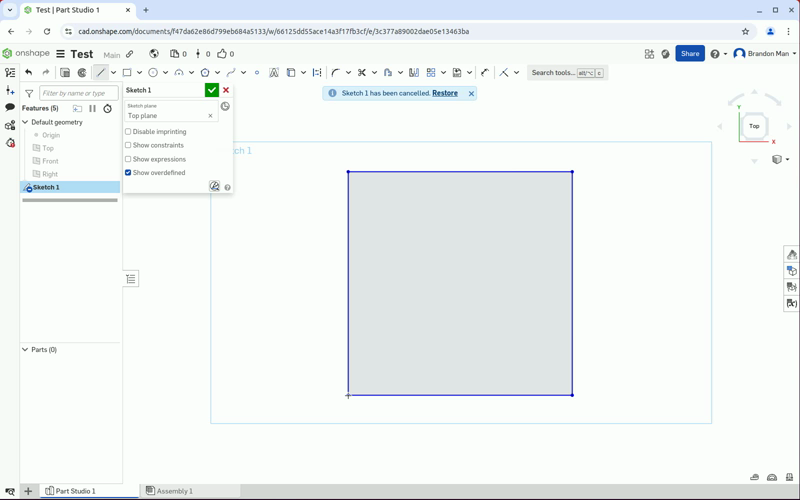
mouse_move(359, 383)
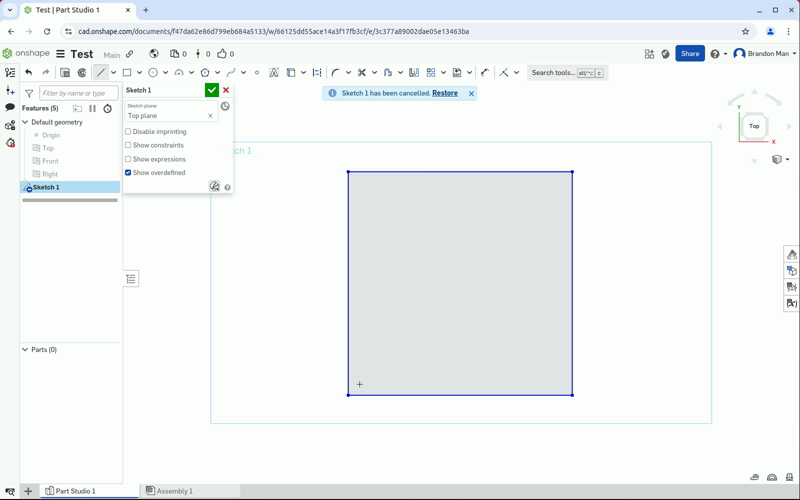
click(359, 383)
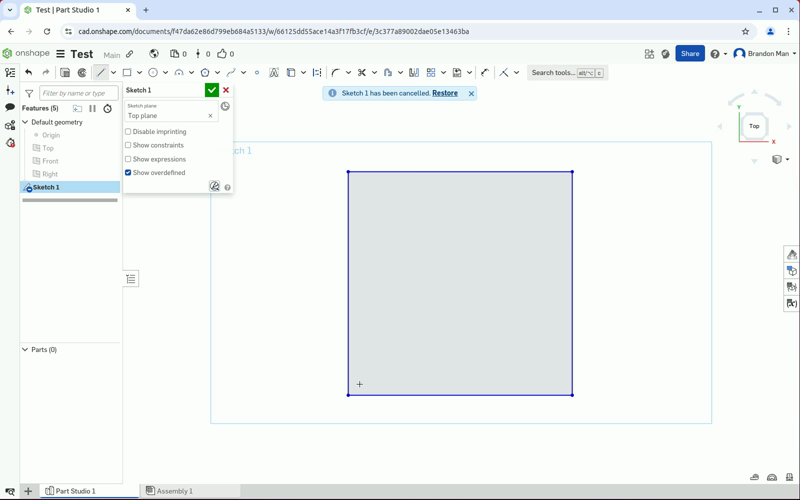
key_up(shift)
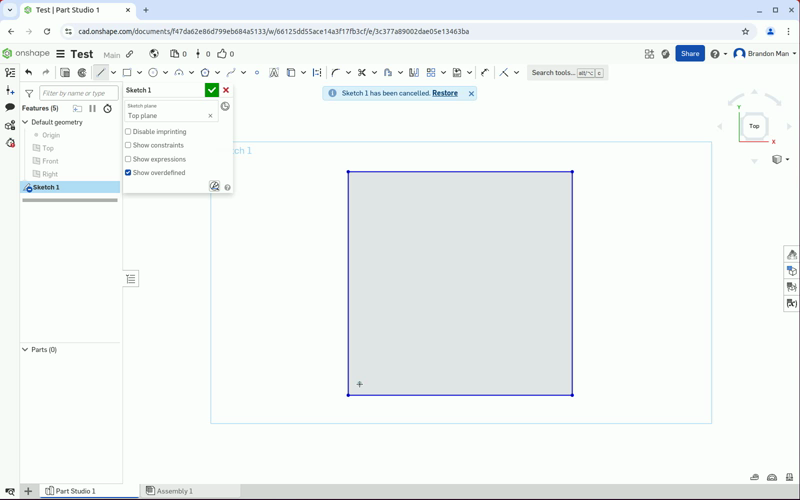
key_down(shift)
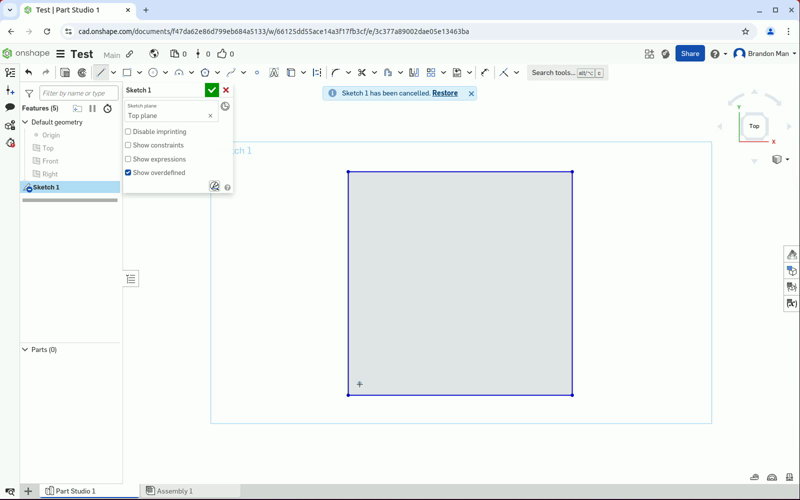
mouse_move(560, 383)
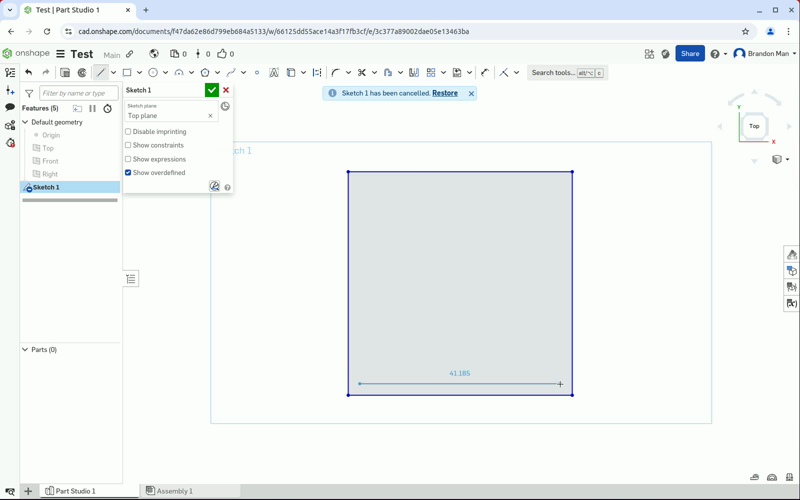
click(560, 383)
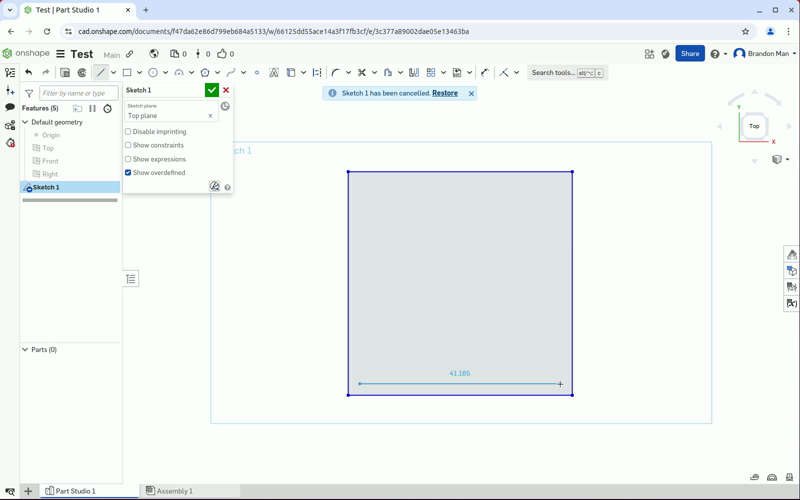
key_up(shift)
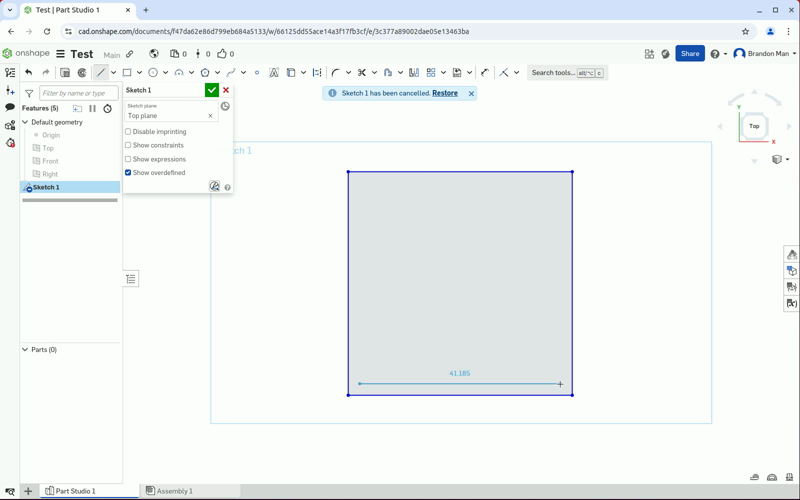
key_down(shift)
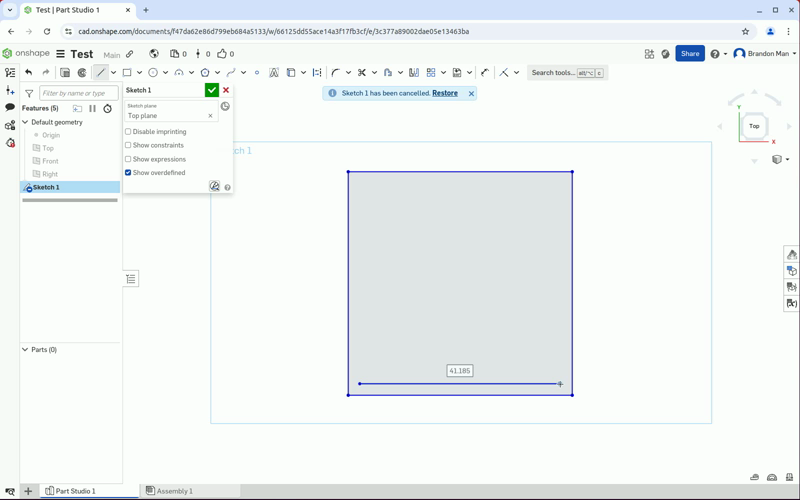
mouse_move(560, 183)
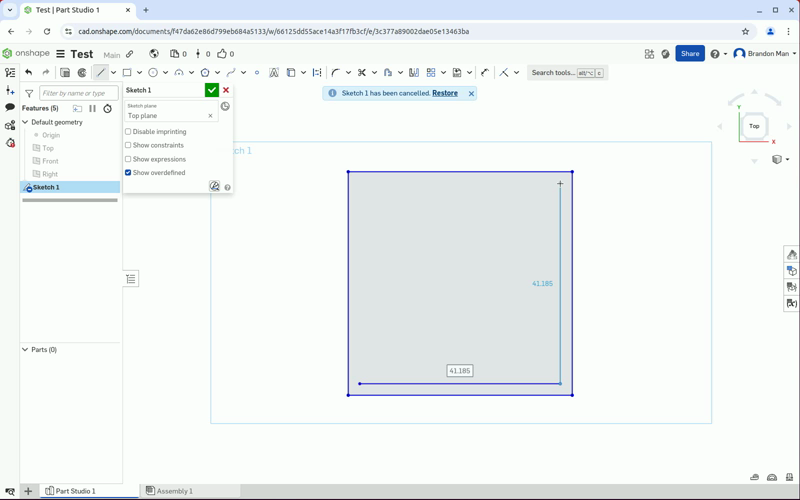
click(560, 183)
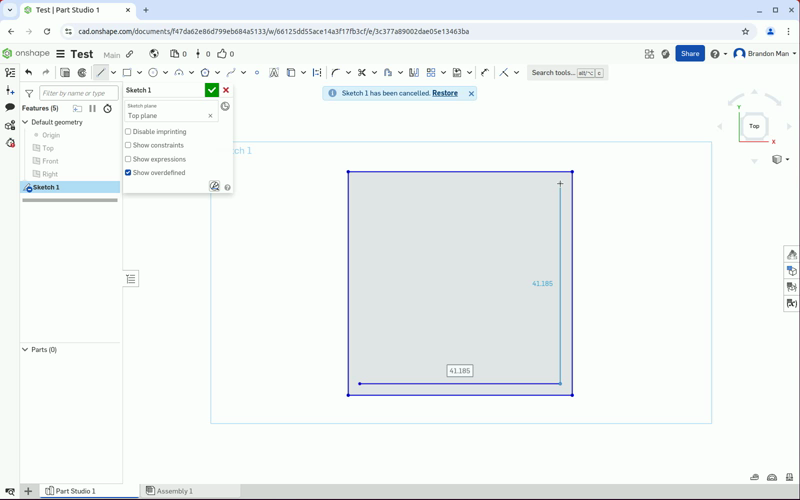
key_up(shift)
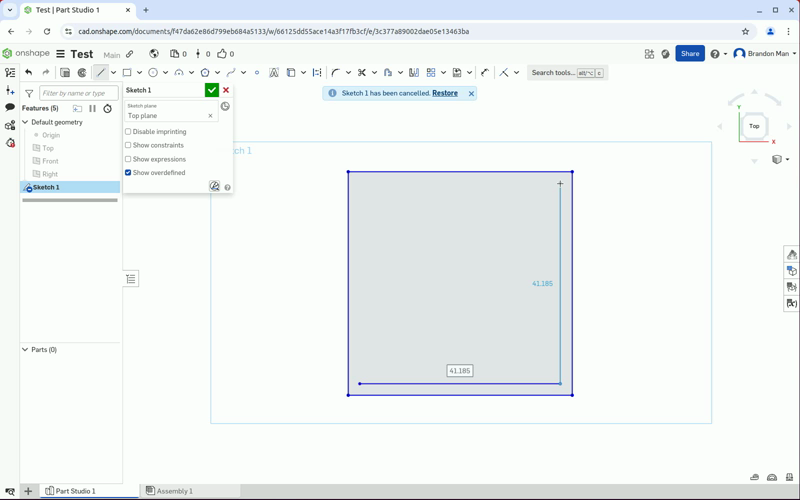
key_down(shift)
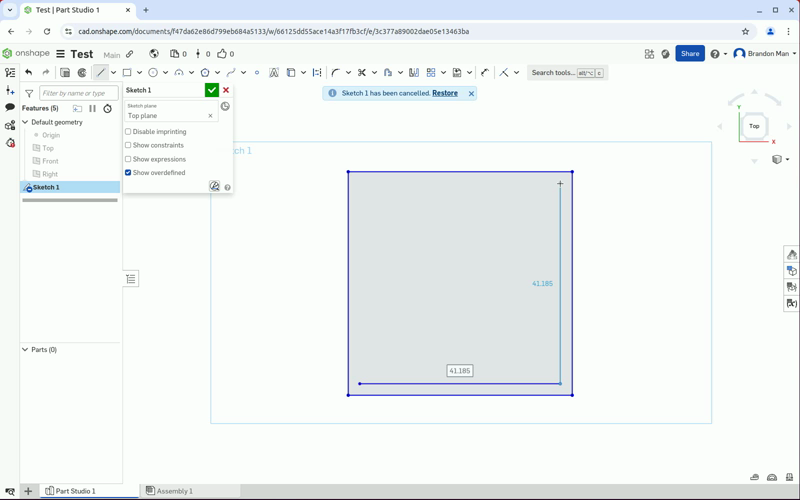
mouse_move(359, 183)
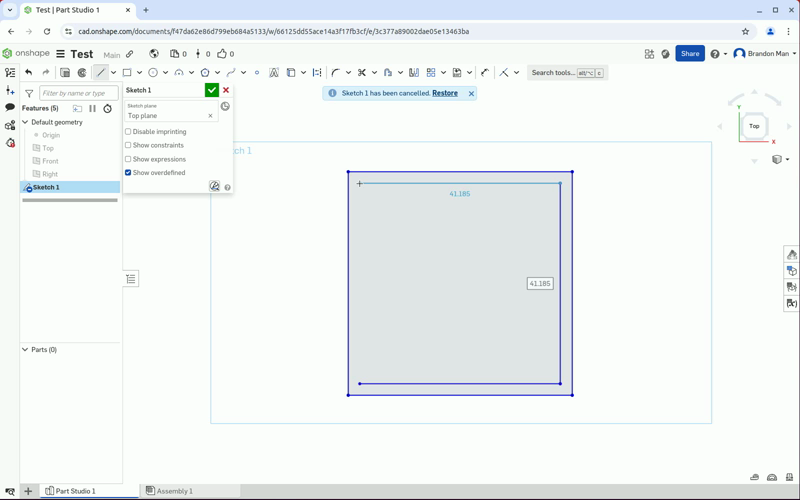
click(359, 183)
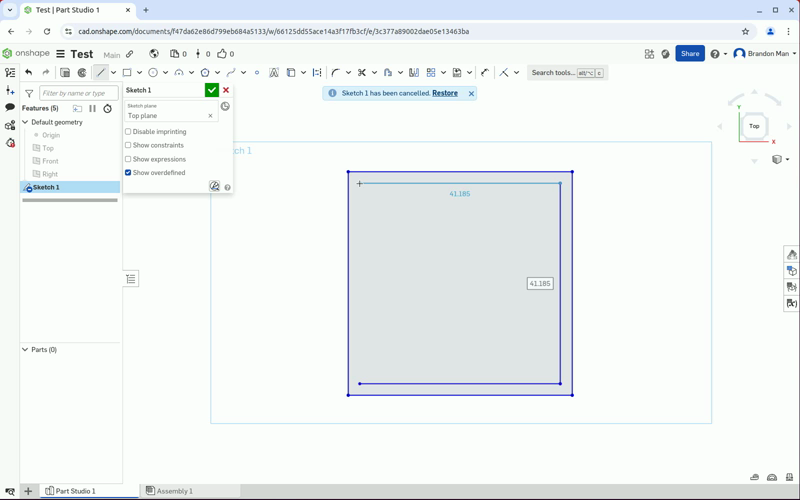
key_up(shift)
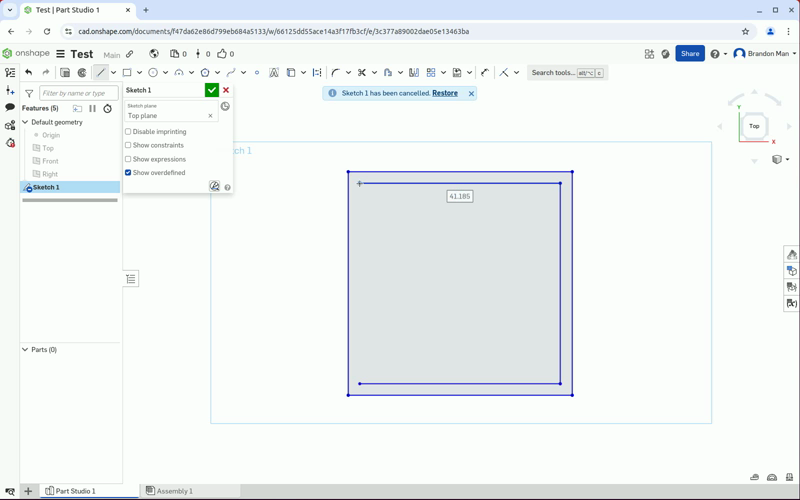
key_down(shift)
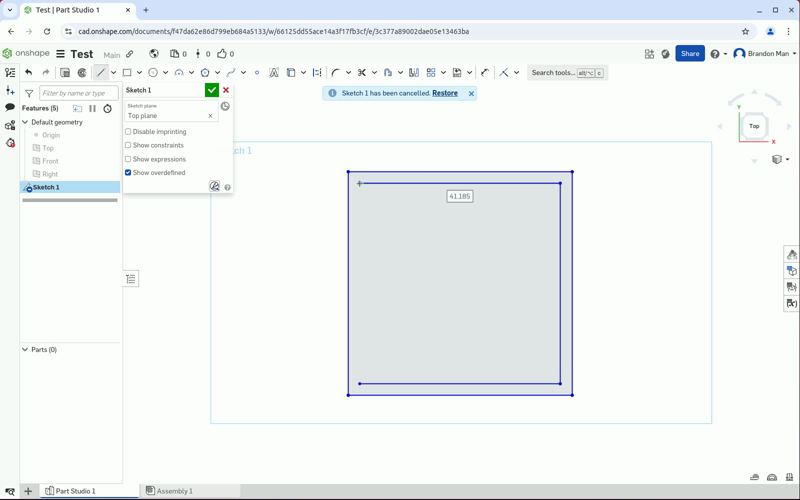
mouse_move(359, 383)
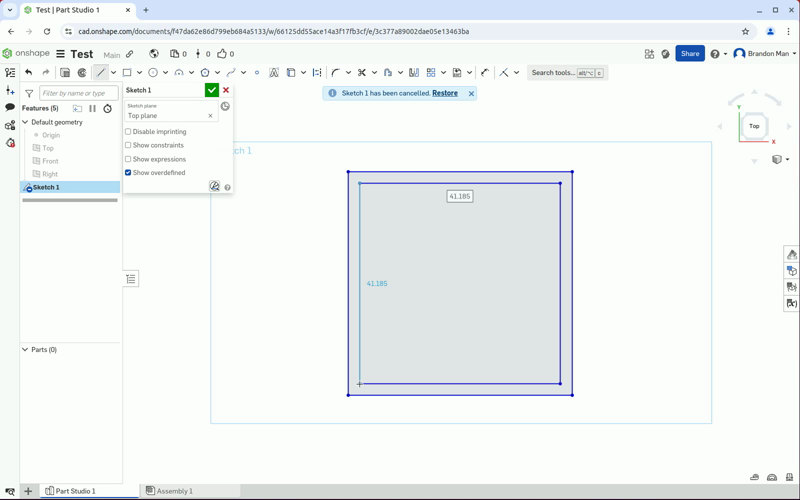
key_up(shift)
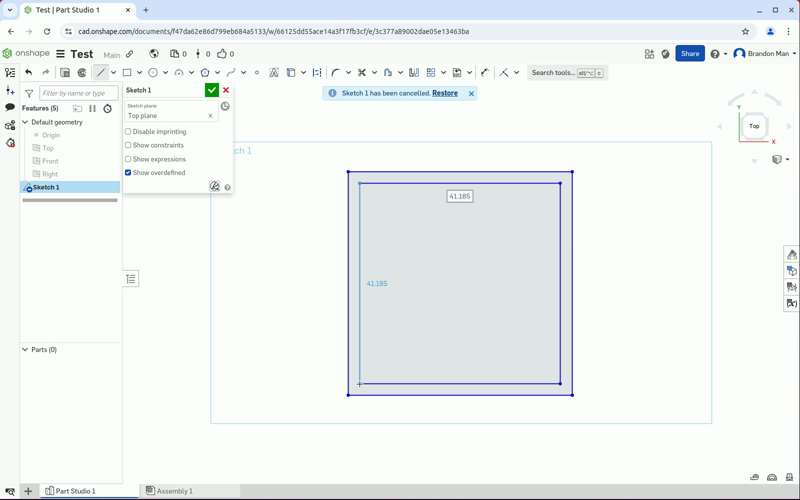
click(359, 383)
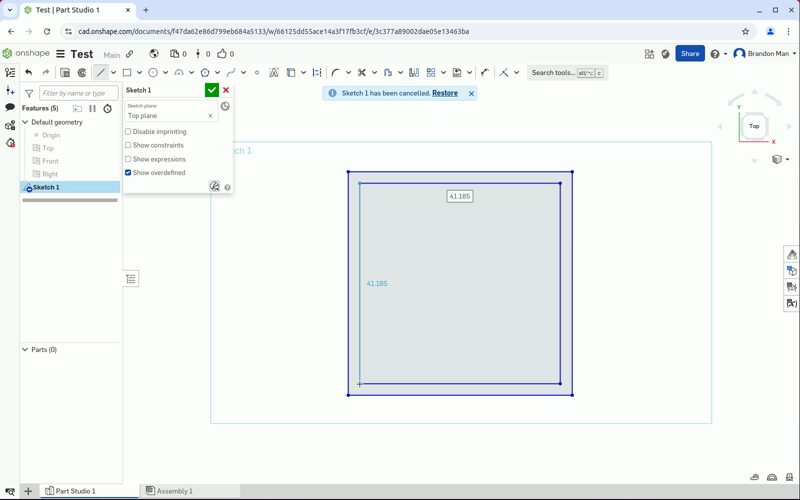
key(esc)
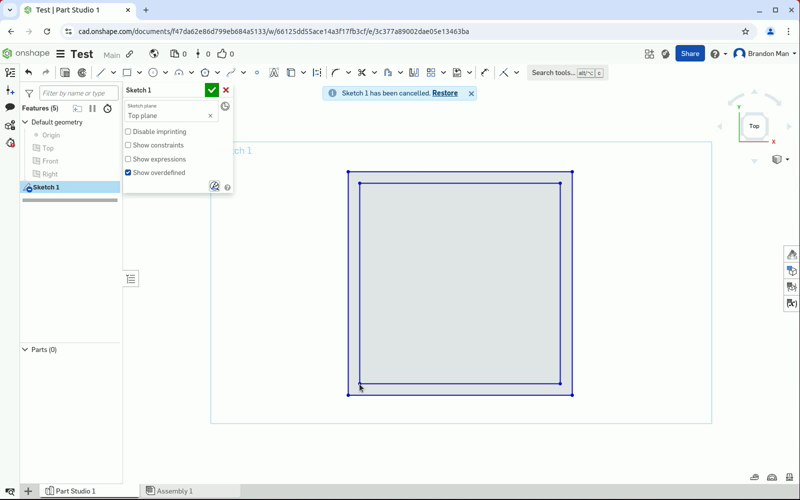
mouse_move(355, 388)
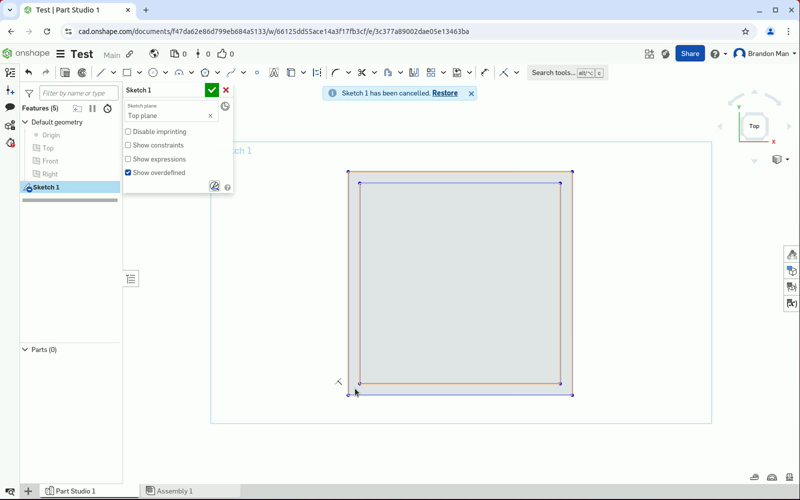
click(355, 388)
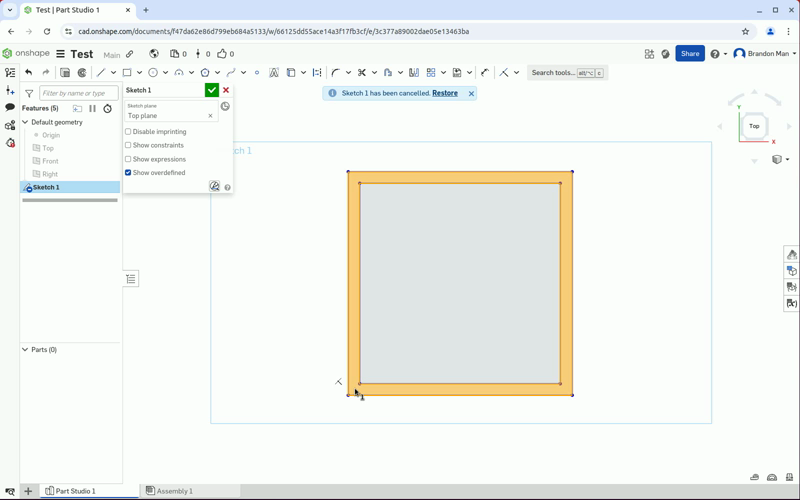
mouse_move(73, 352)
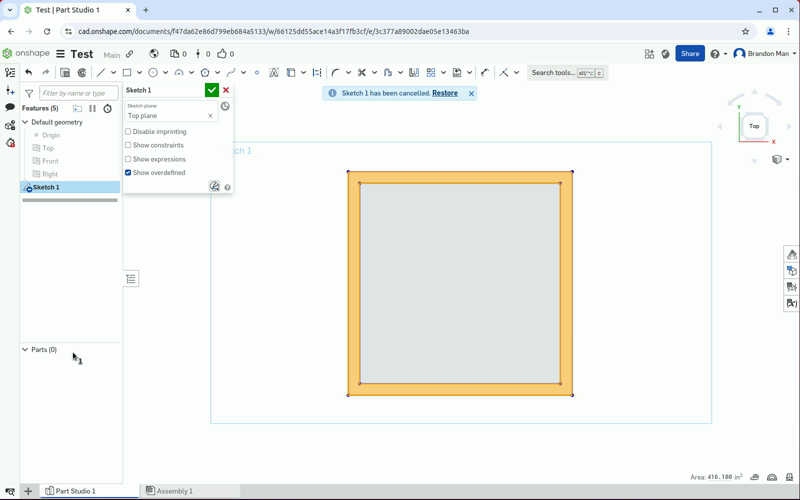
key(shift+y)
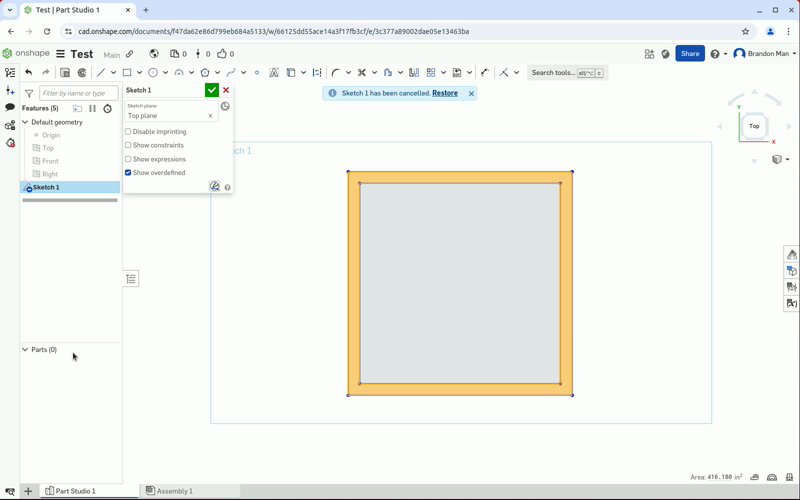
key(shift+e)
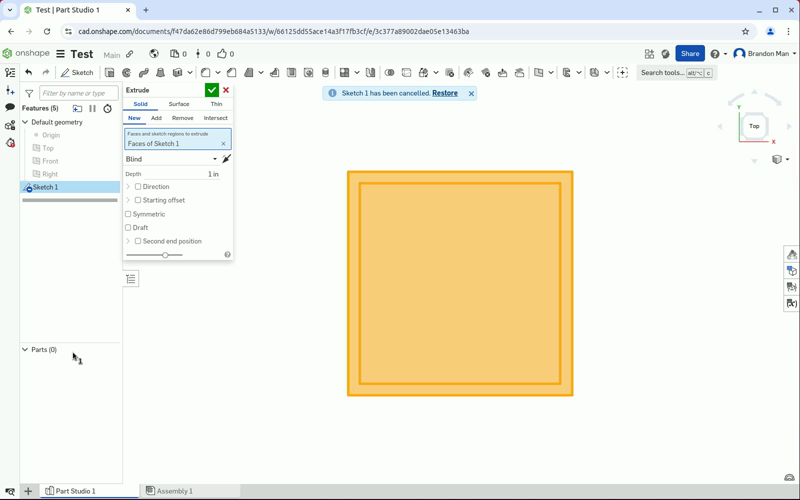
mouse_move(143, 106)
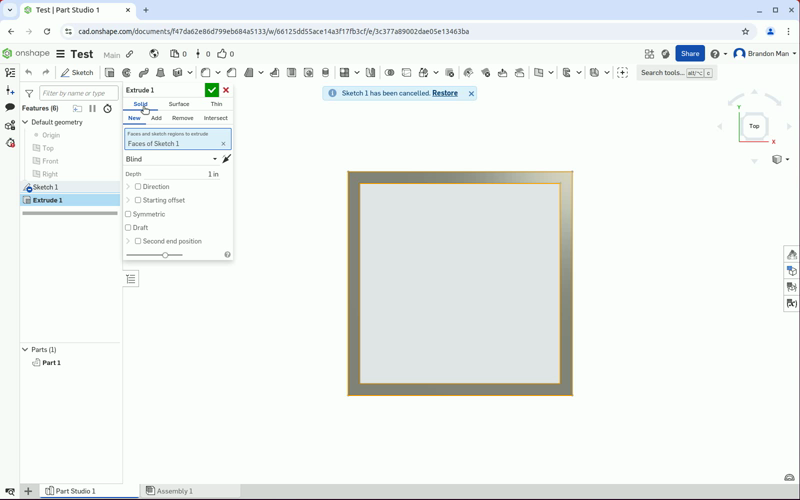
click(143, 106)
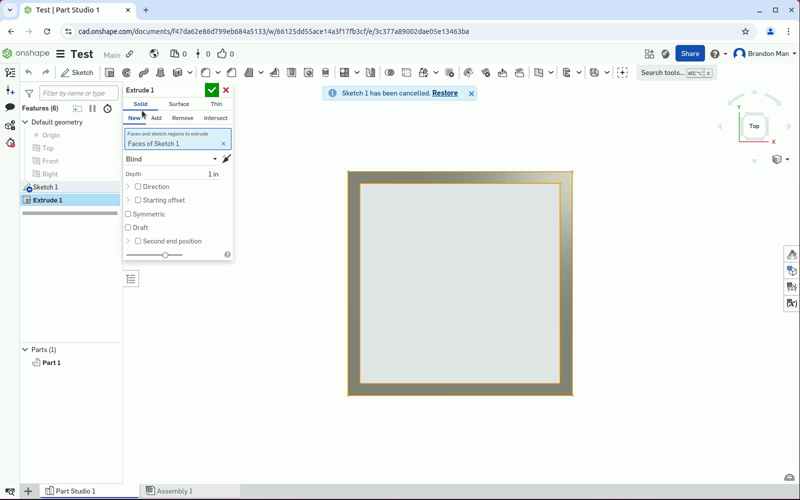
mouse_move(137, 120)
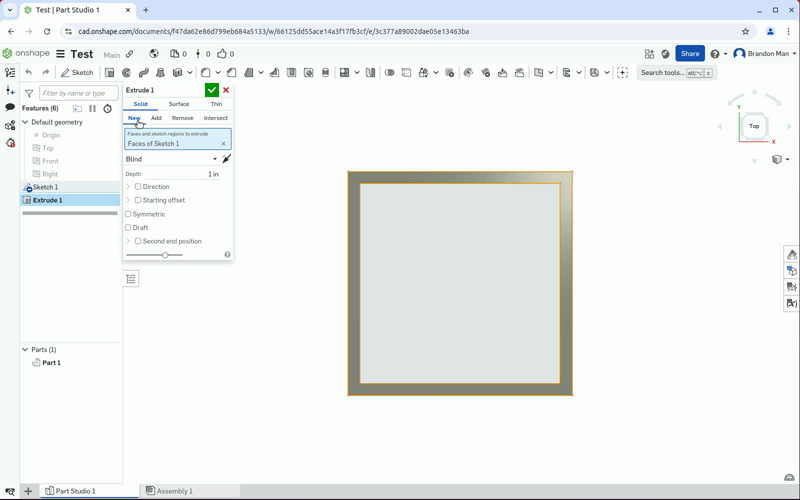
click(137, 120)
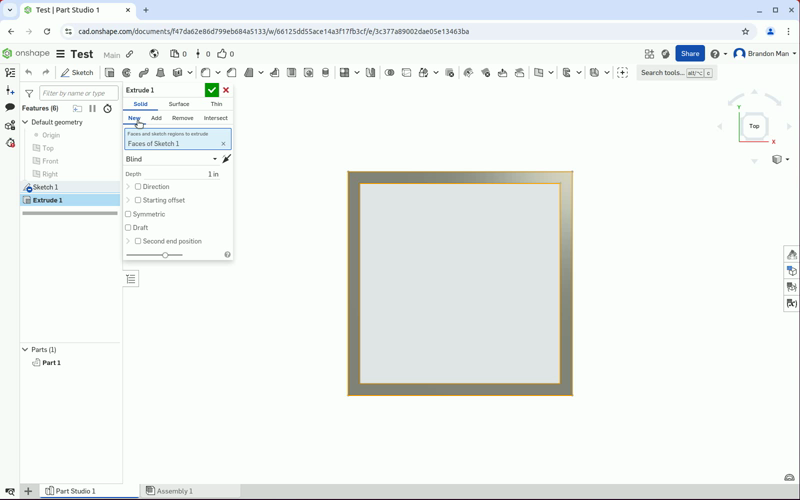
key(tab, 4)
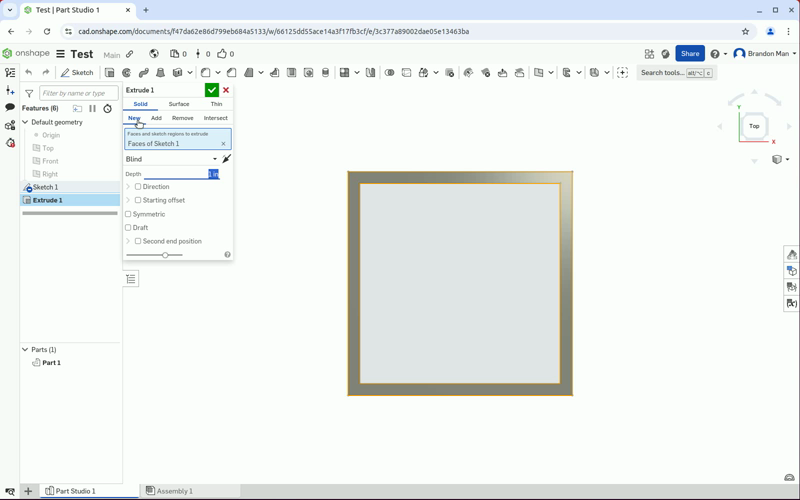
text(1.444)
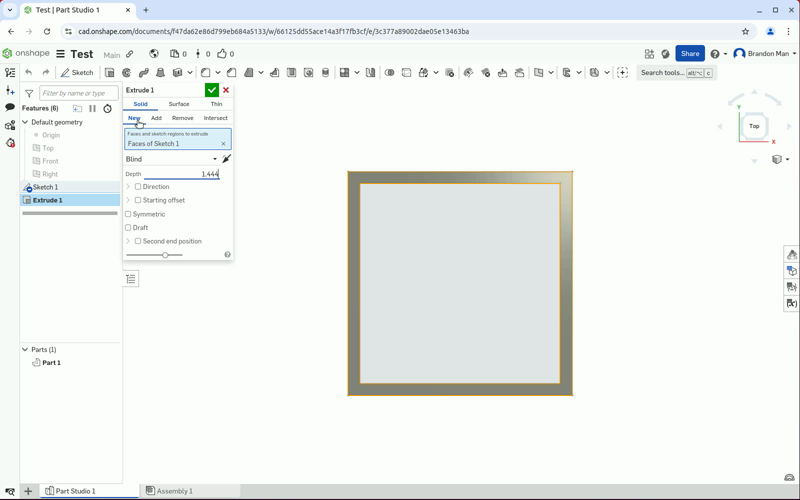
key(enter)
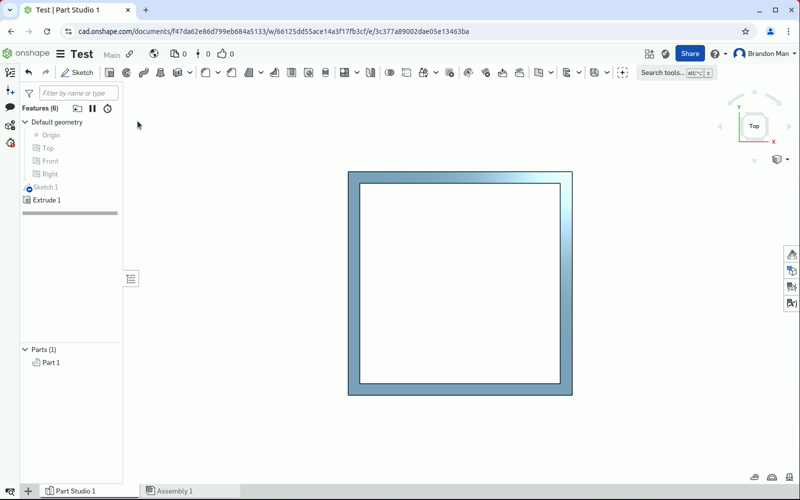
key(shift+h)
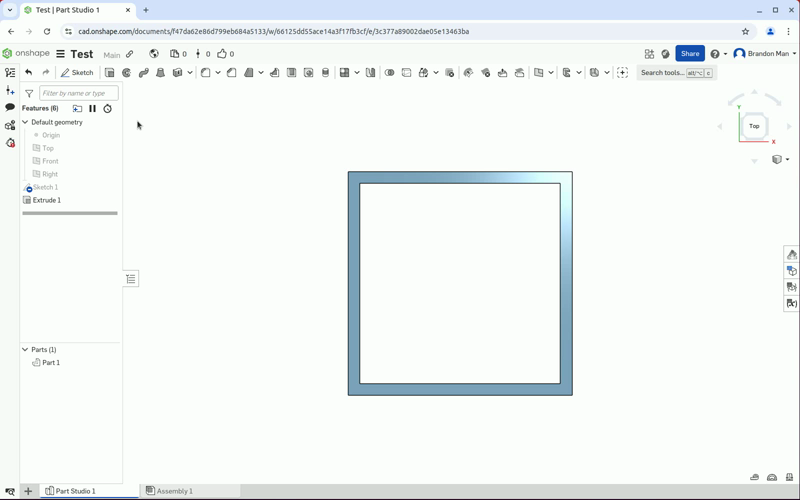
key(shift+h)
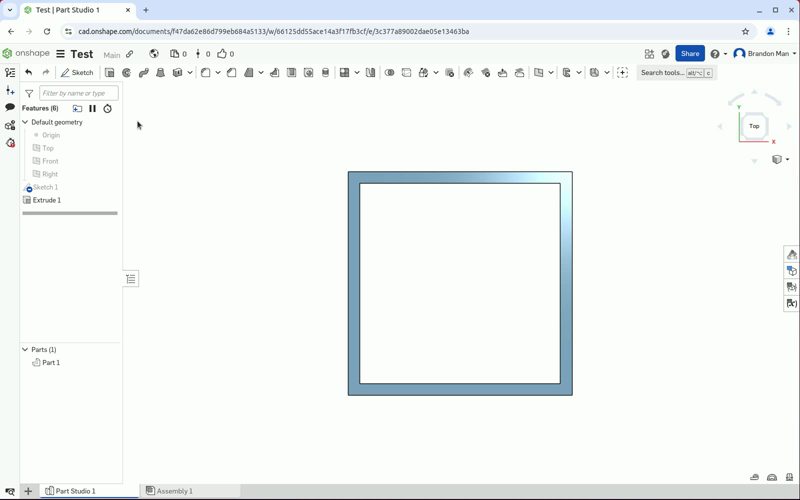
mouse_move(73, 189)
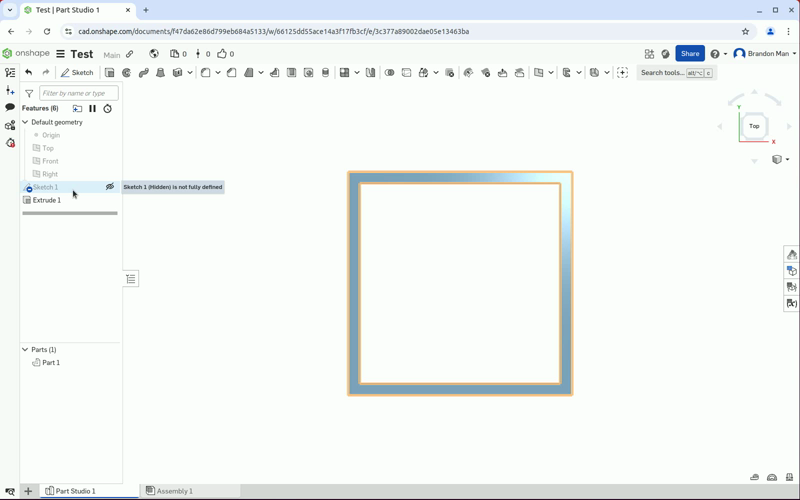
click(73, 189)
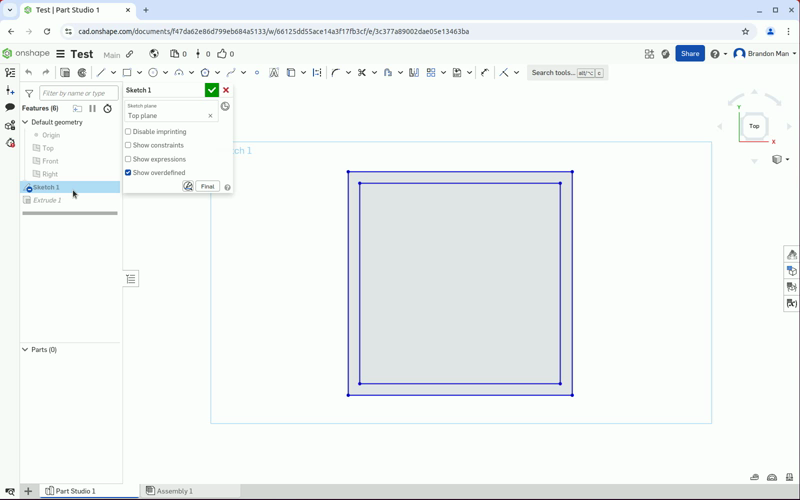
mouse_move(229, 92)
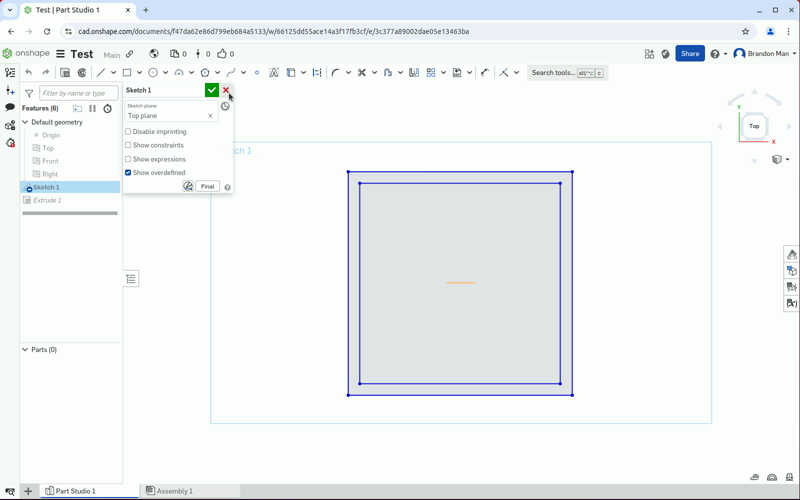
click(229, 92)
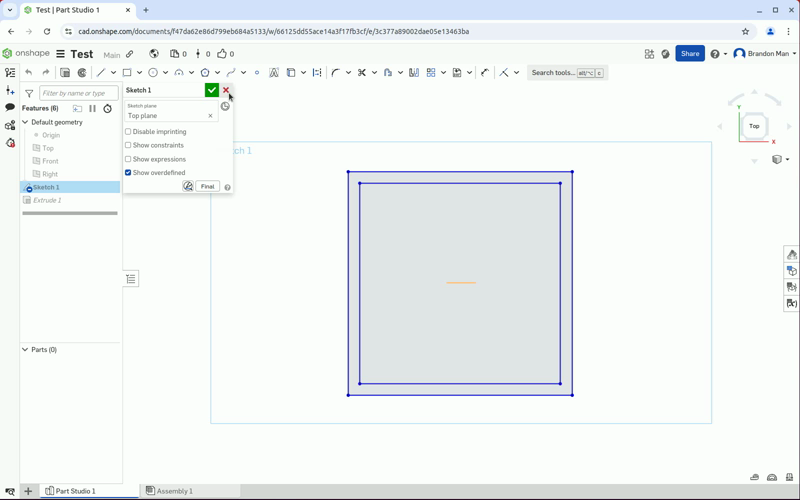
key(shift+s)
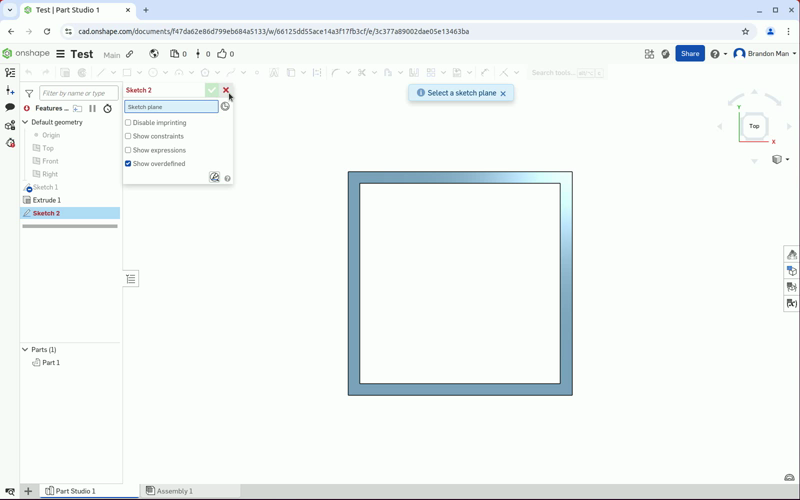
mouse_move(73, 150)
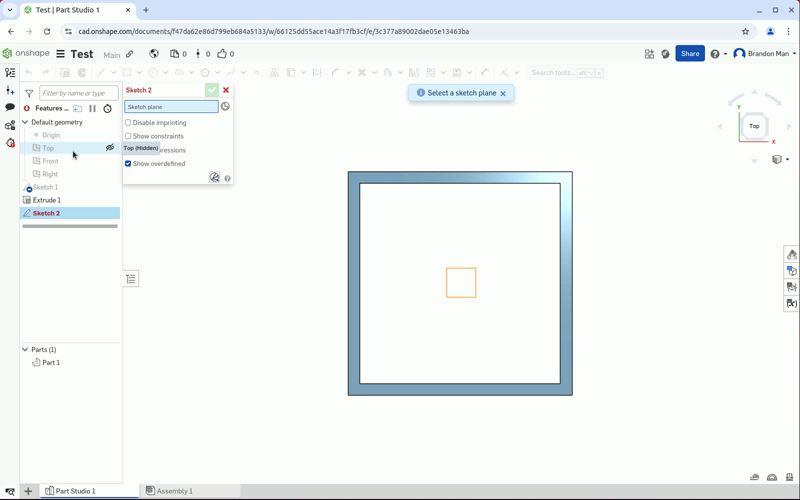
click(73, 150)
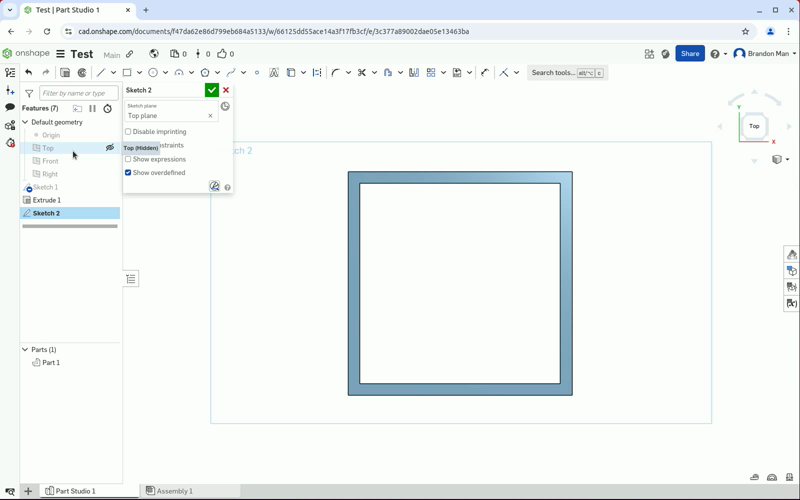
mouse_move(73, 352)
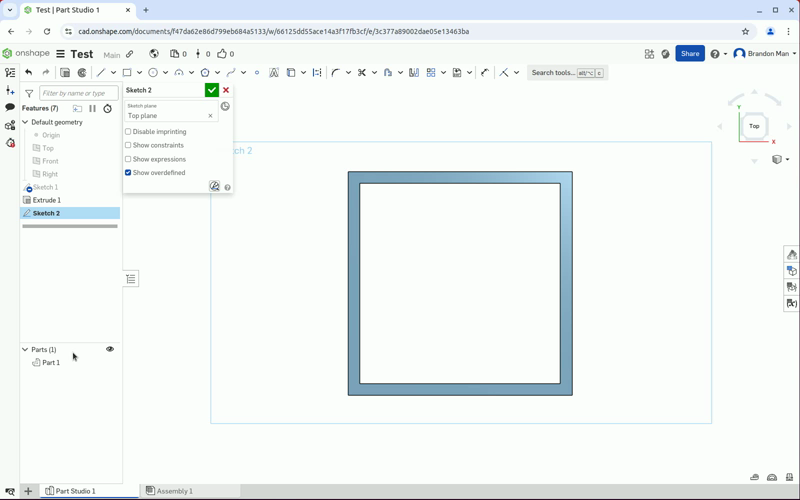
key(y)
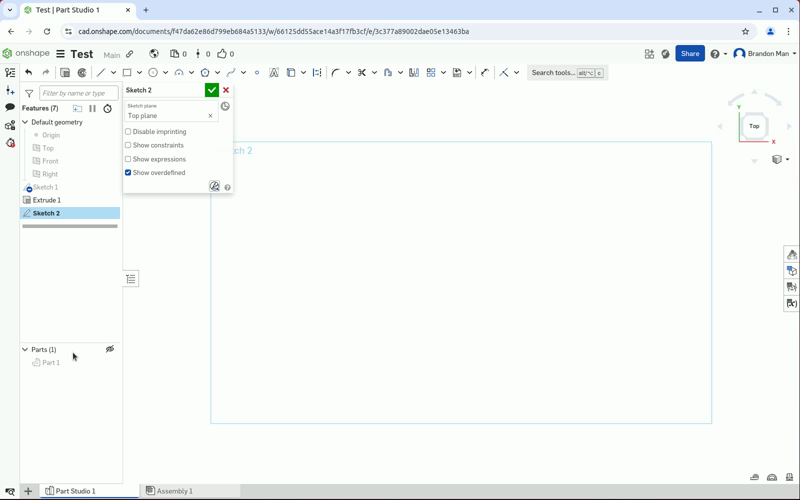
key(l)
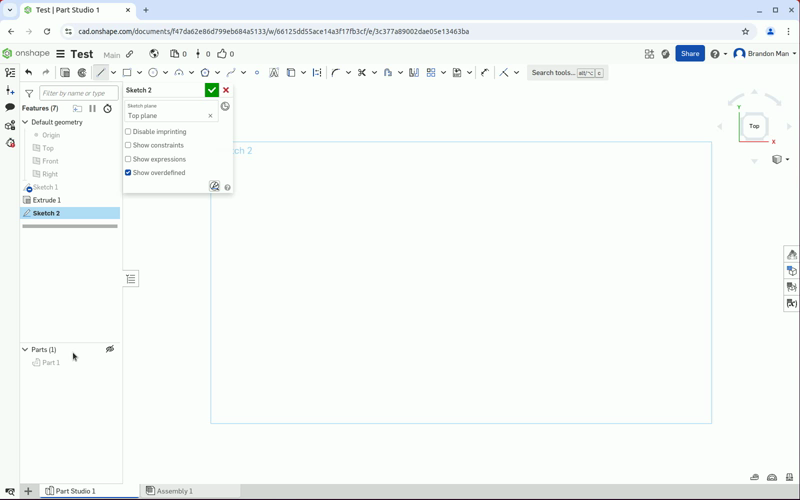
key_down(shift)
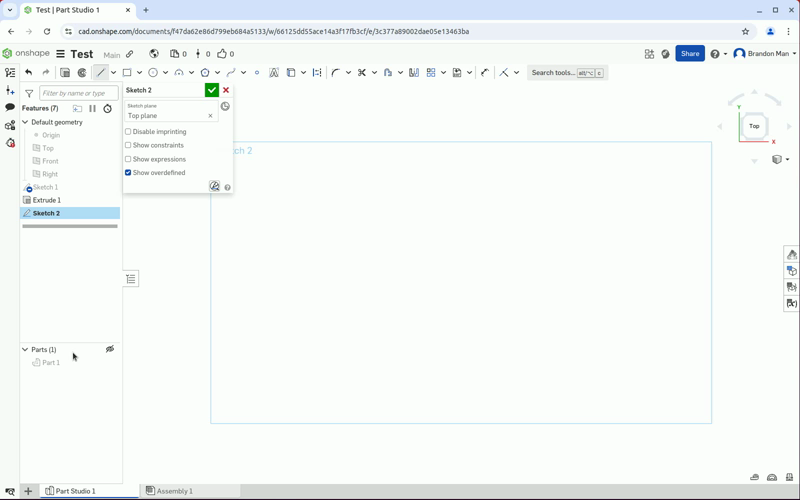
mouse_move(359, 383)
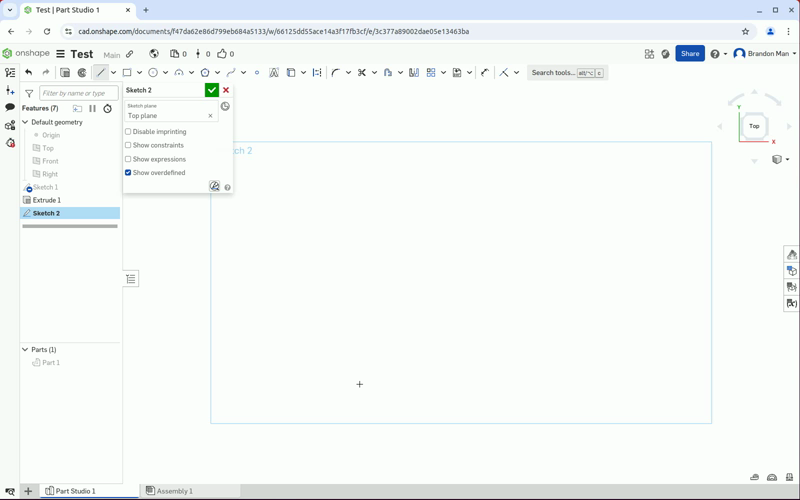
click(359, 383)
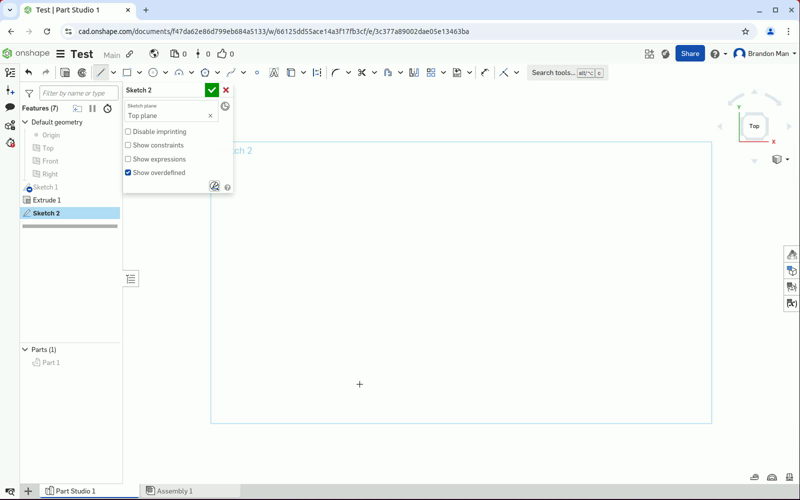
key_up(shift)
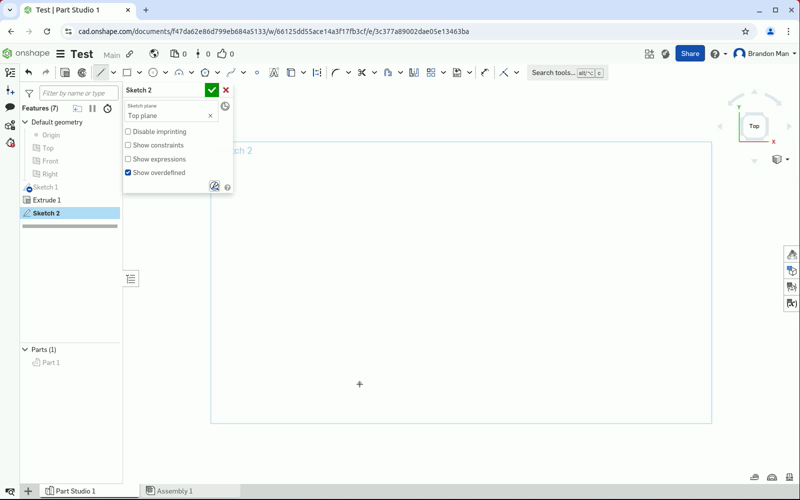
key_down(shift)
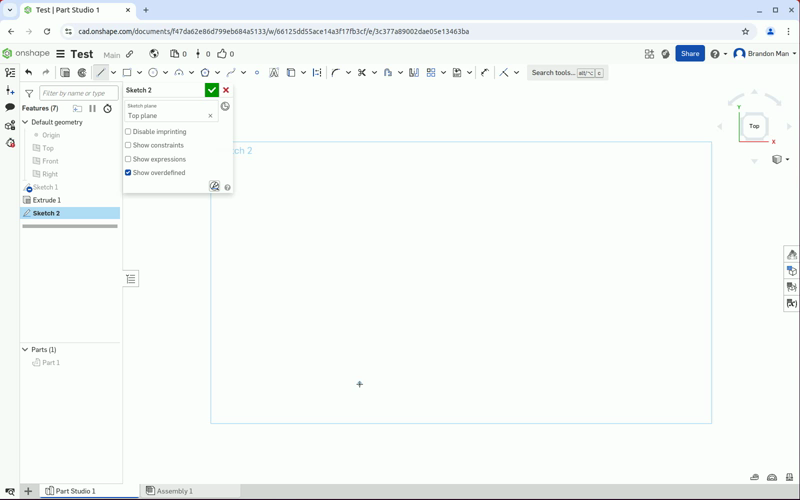
mouse_move(561, 383)
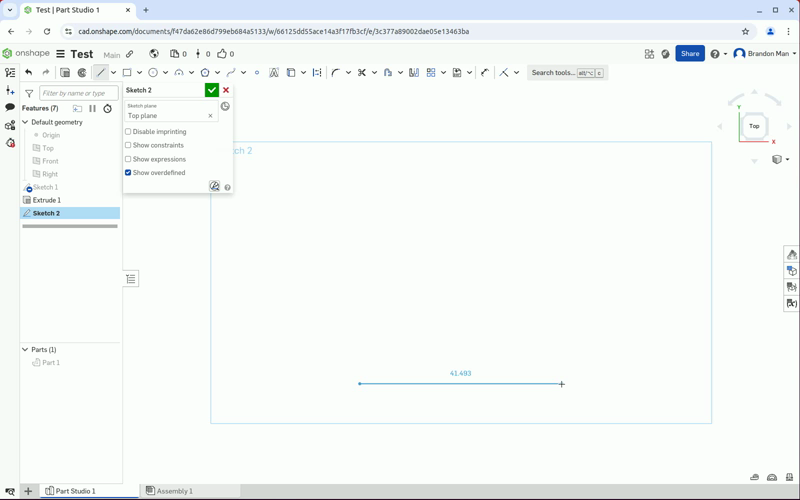
click(561, 383)
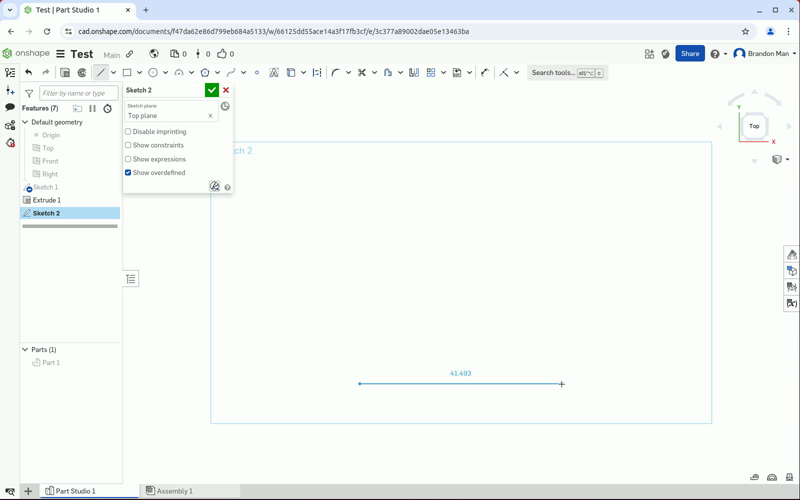
key_up(shift)
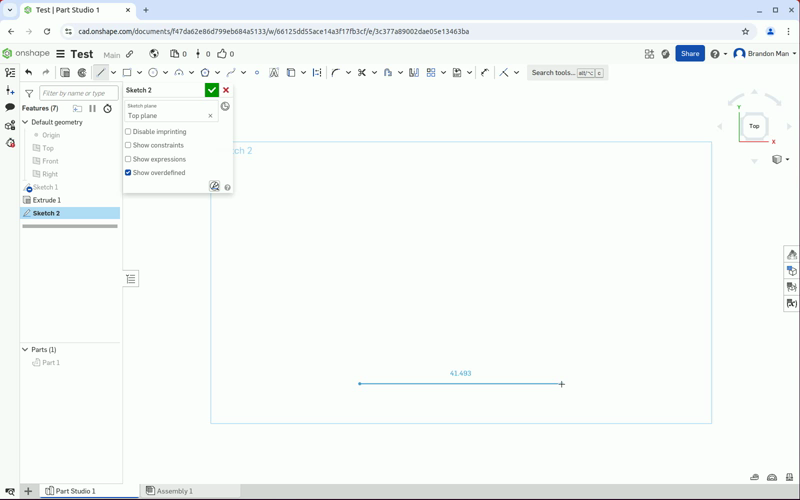
key_down(shift)
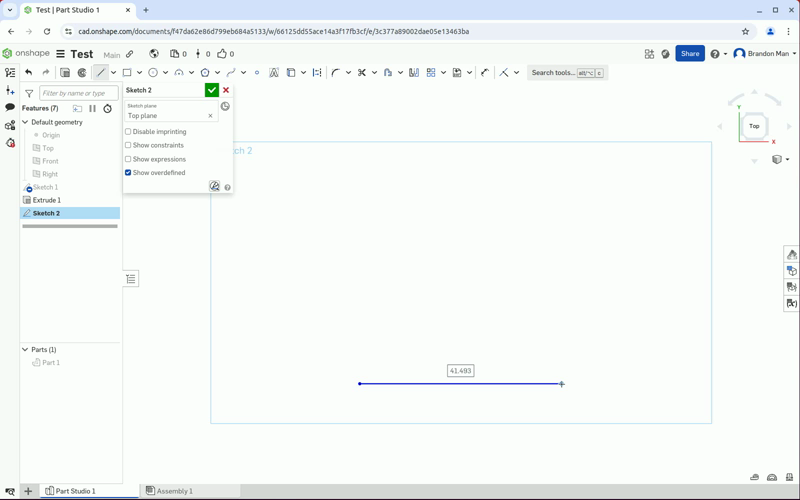
mouse_move(561, 181)
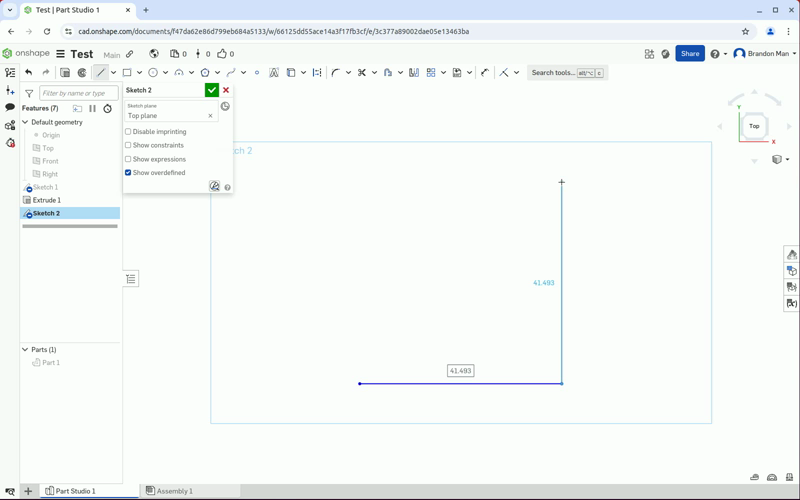
click(561, 181)
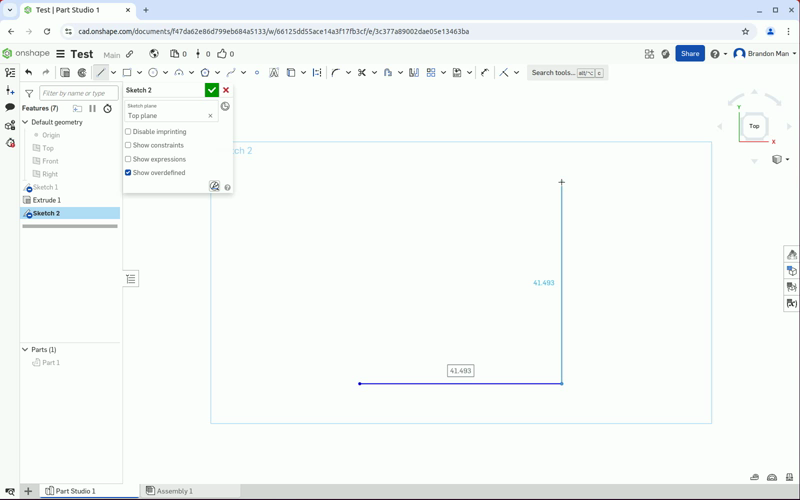
key_up(shift)
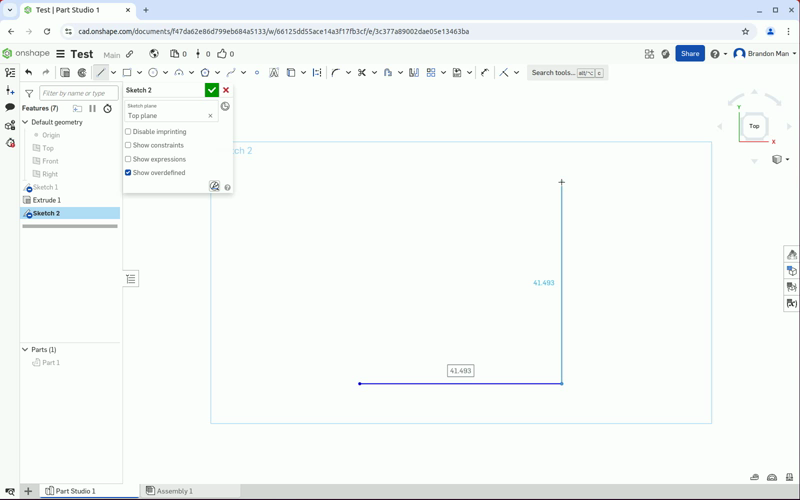
key_down(shift)
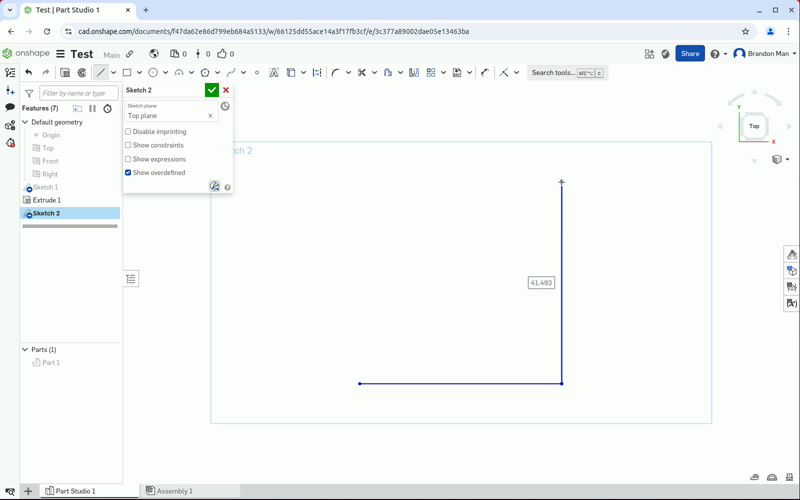
mouse_move(359, 181)
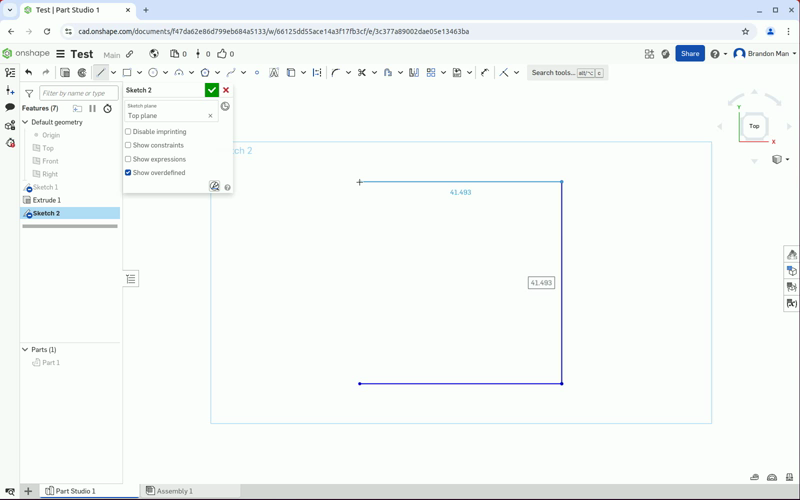
click(359, 181)
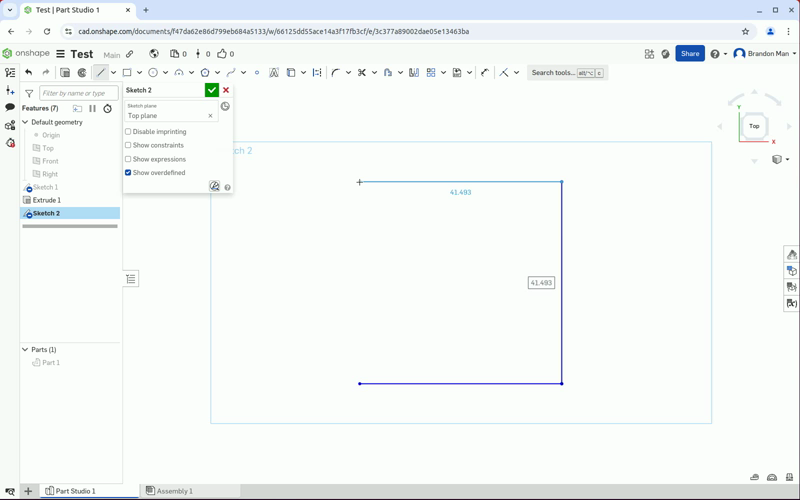
key_up(shift)
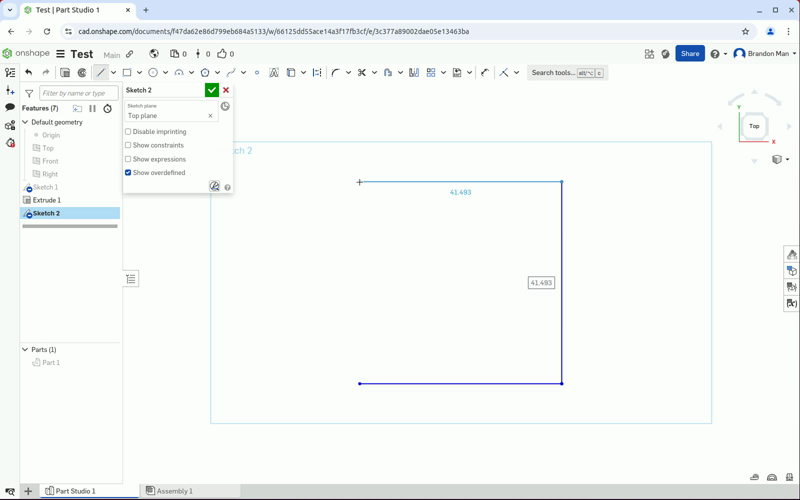
key_down(shift)
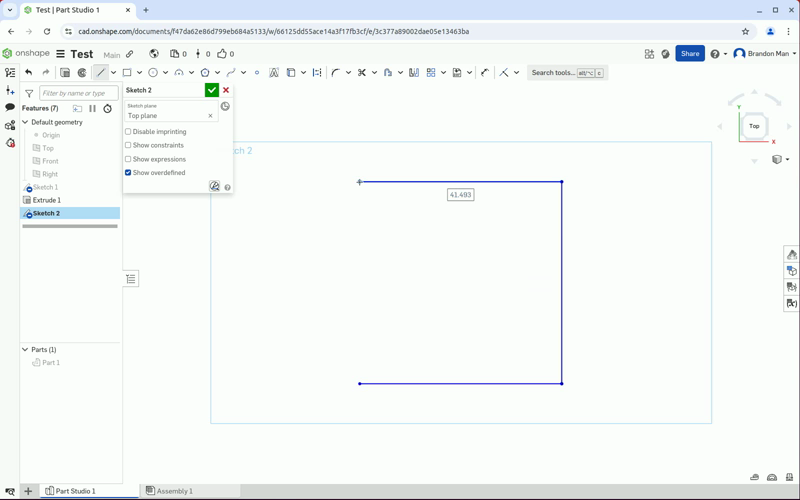
mouse_move(359, 383)
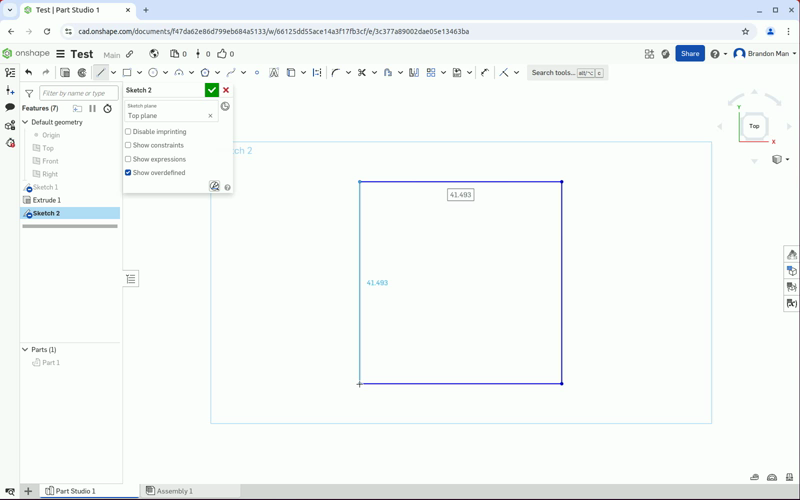
key_up(shift)
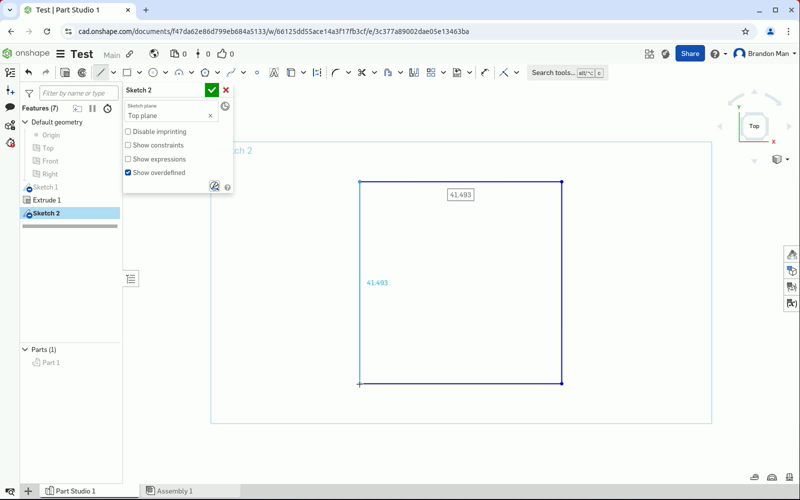
click(359, 383)
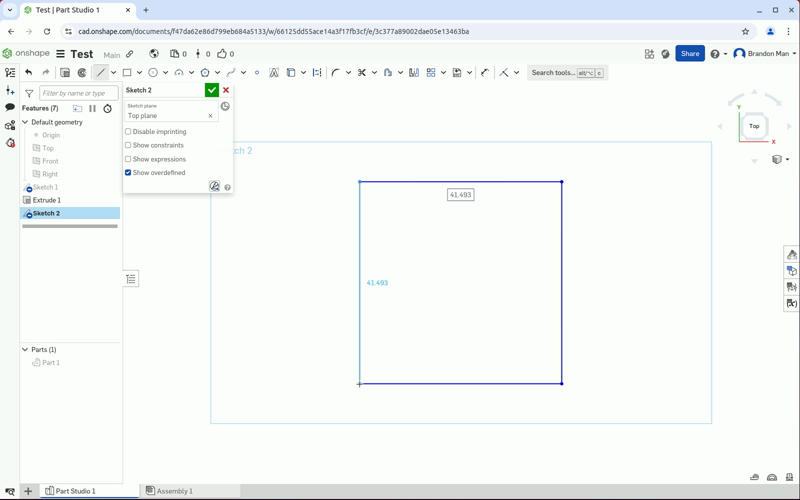
key(esc)
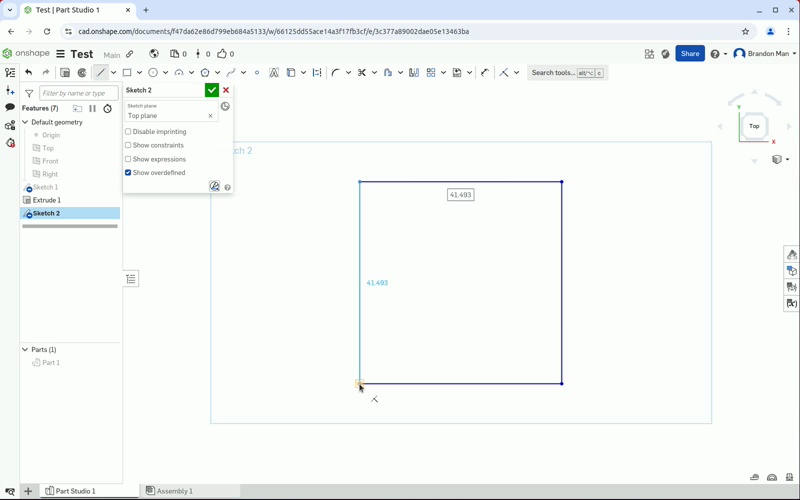
mouse_move(534, 333)
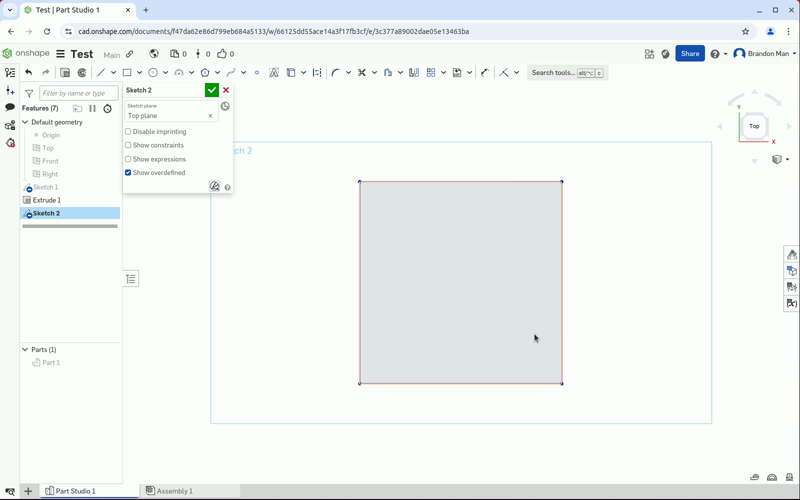
click(534, 333)
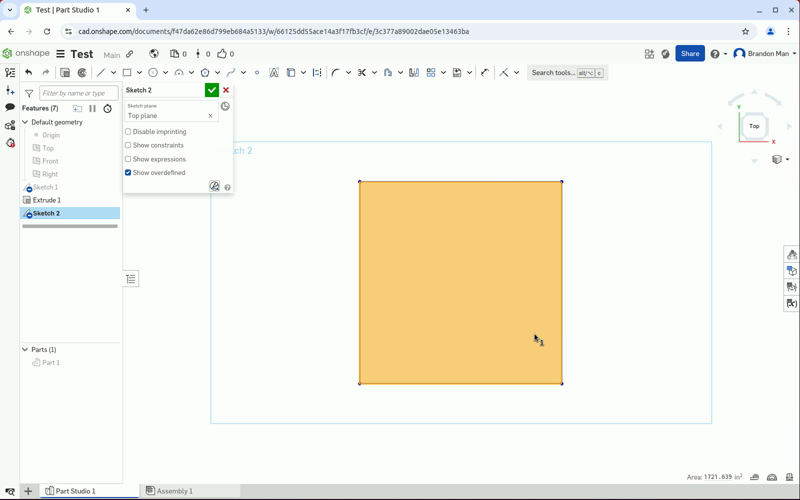
mouse_move(73, 352)
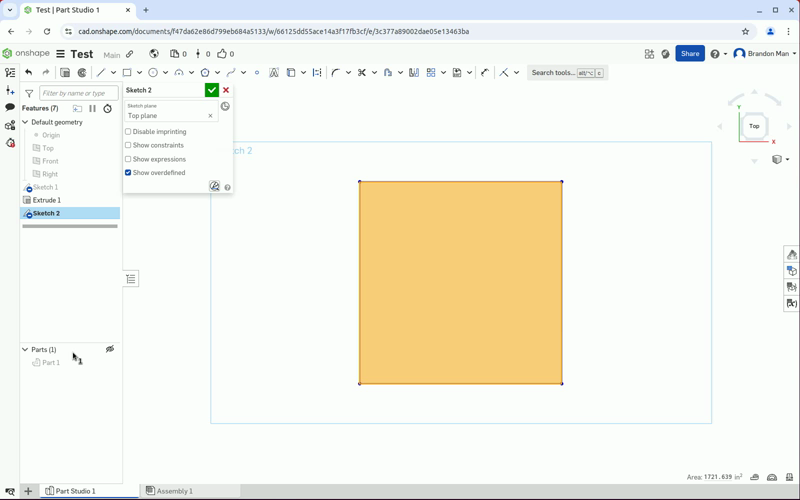
key(shift+y)
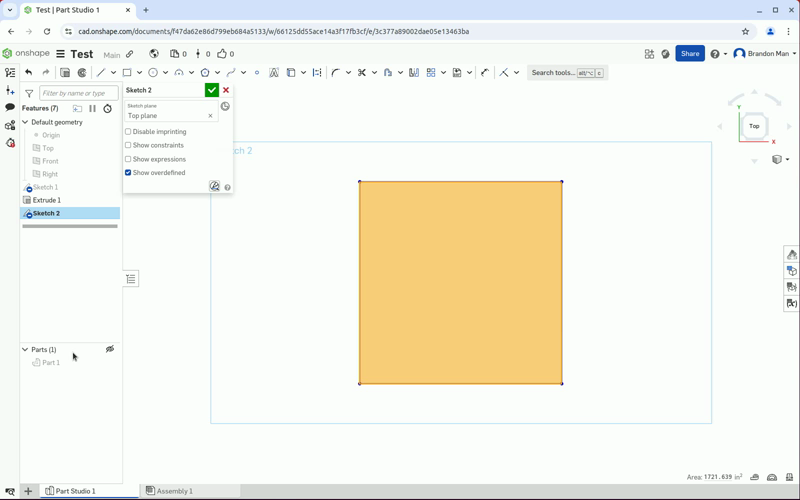
key(shift+e)
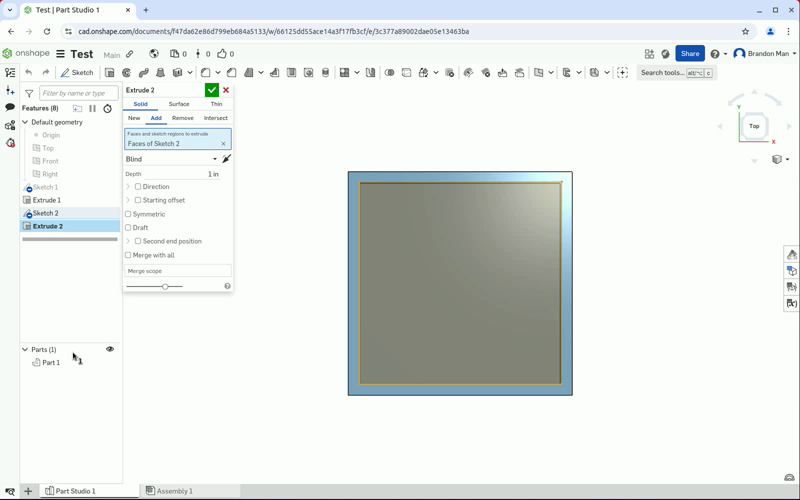
mouse_move(143, 106)
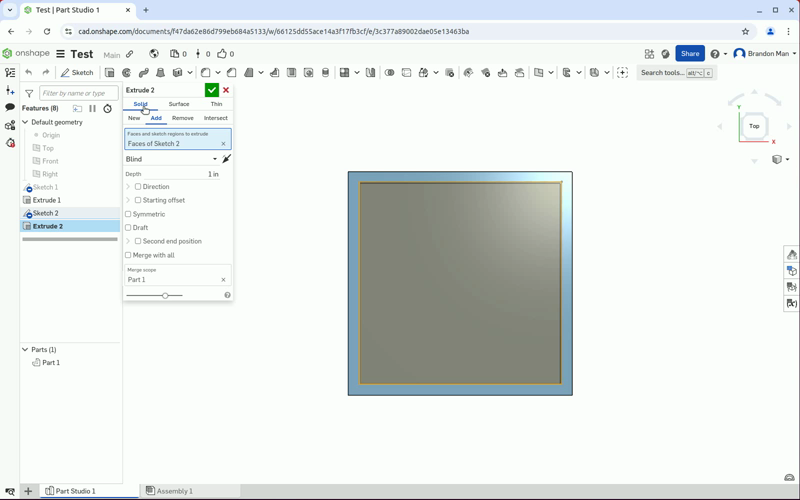
click(143, 106)
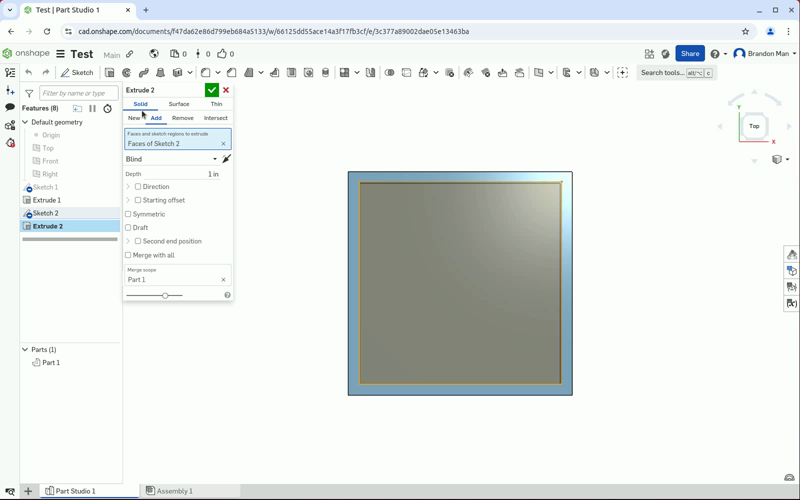
mouse_move(137, 120)
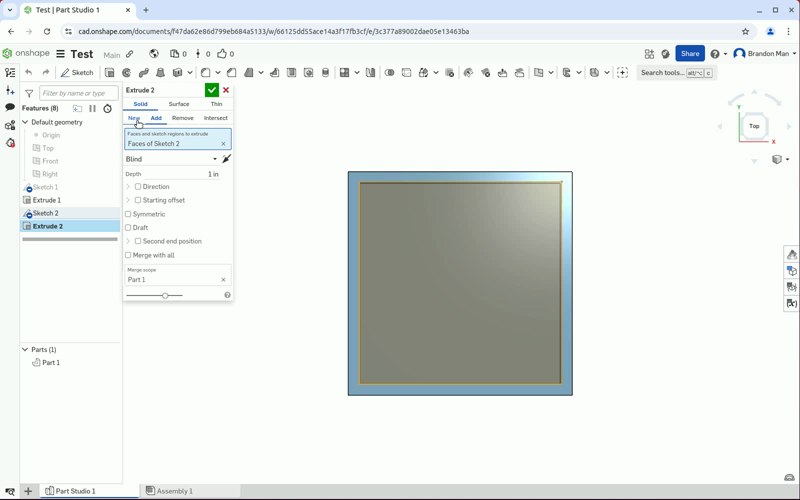
click(137, 120)
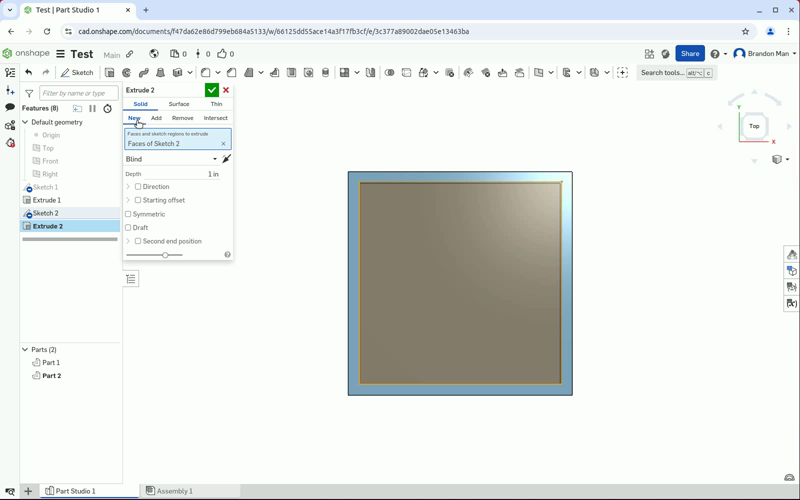
key(tab, 4)
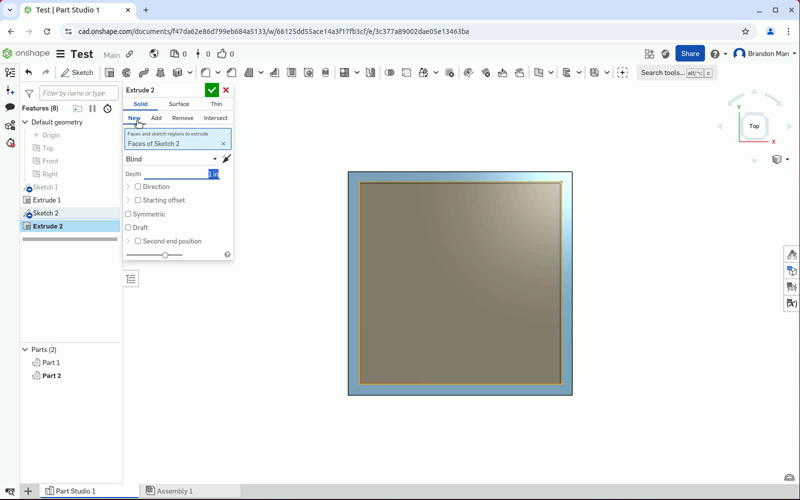
text(3.129)
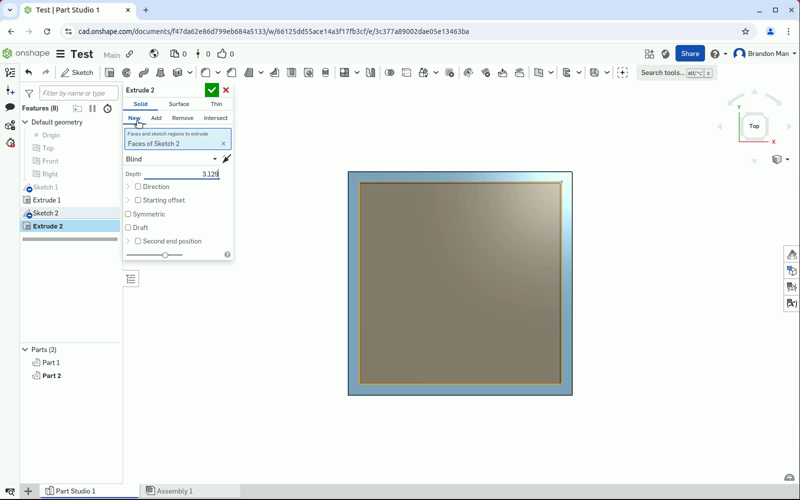
key(enter)
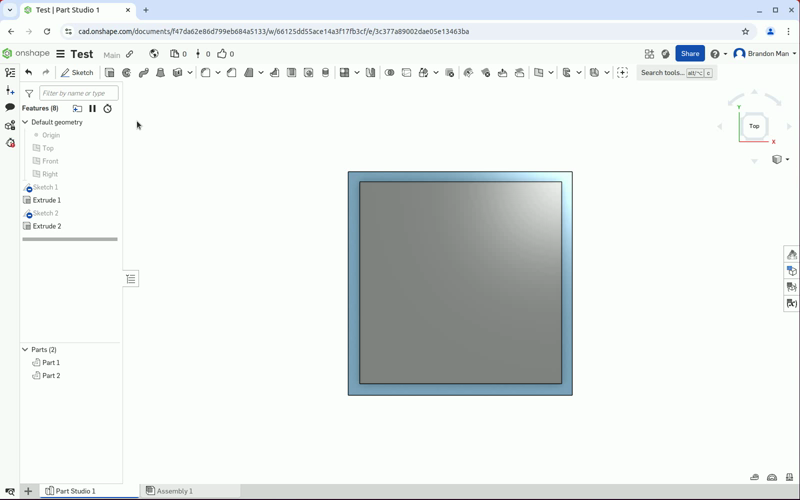
key(shift+h)
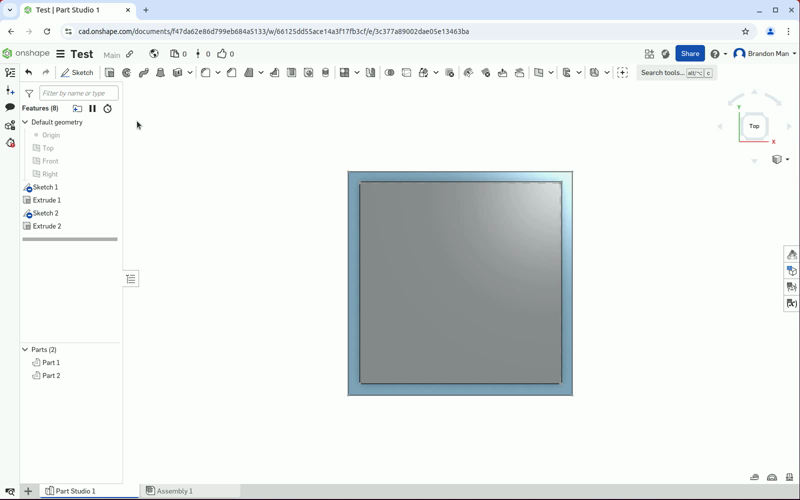
key(shift+h)
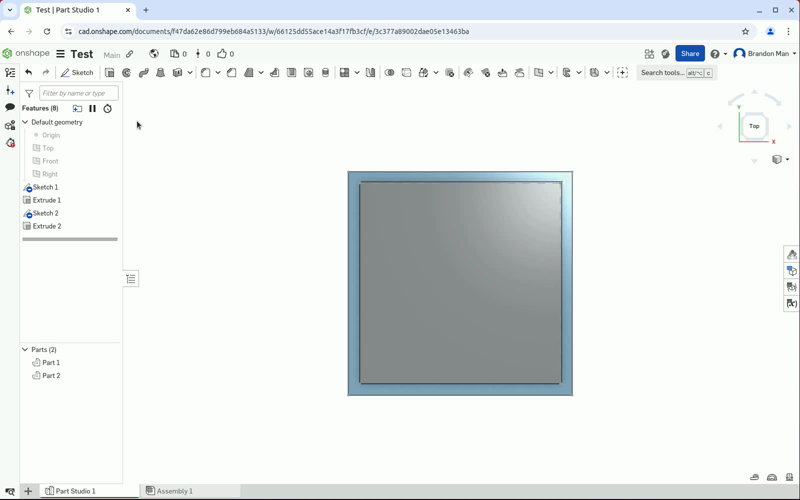
key(shift+7)
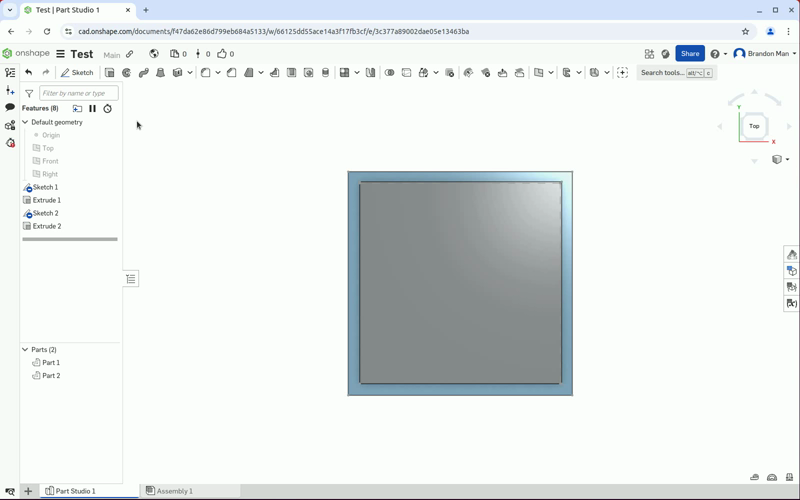
key(up, 3)
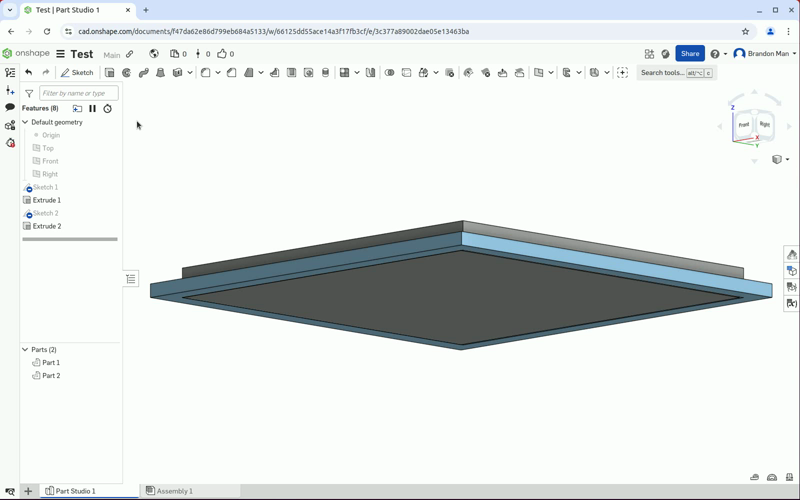
key(left, 3)
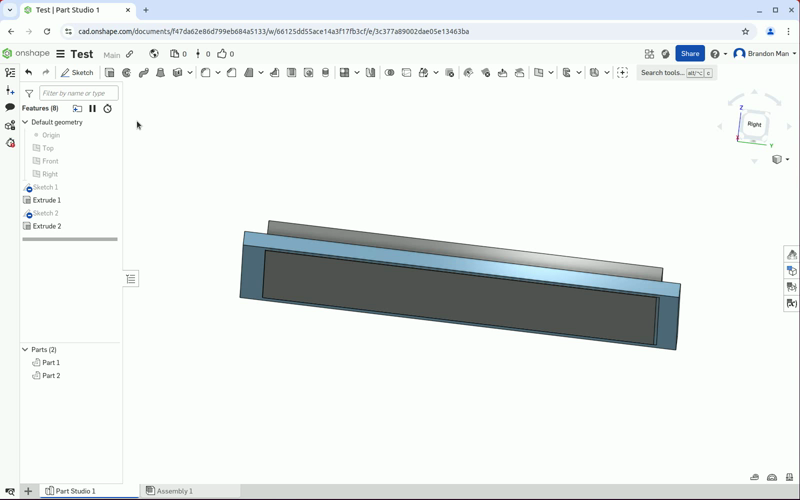
key(right, 3)
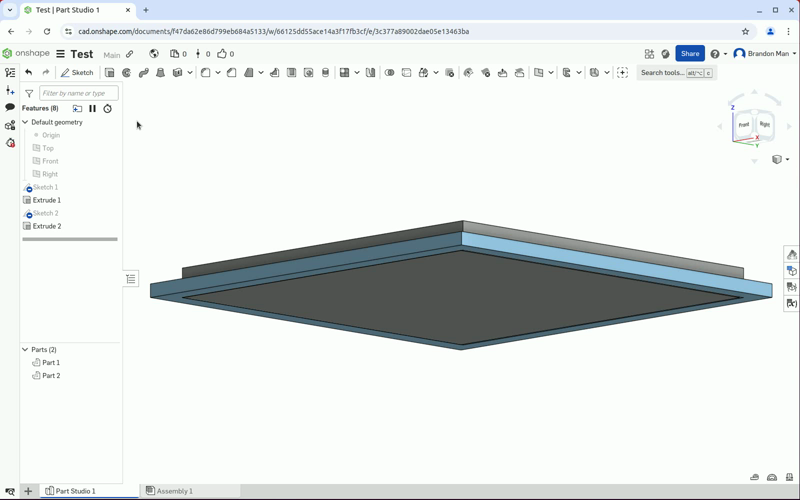
key(down, 3)
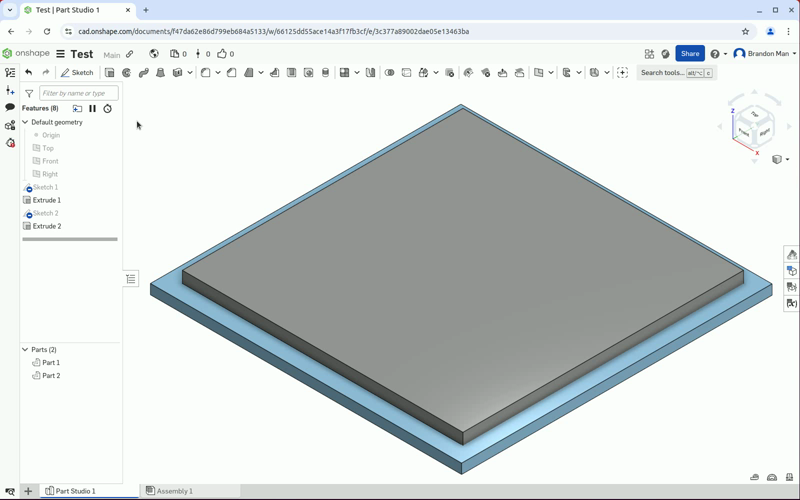
mouse_move(73, 189)
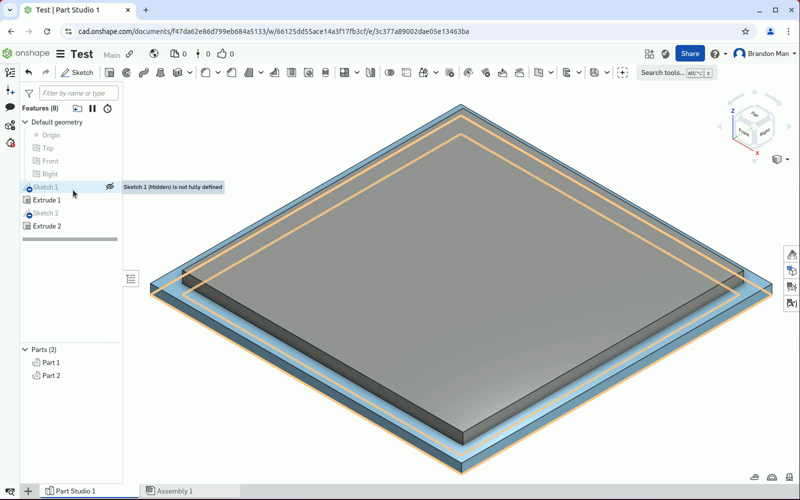
click(73, 189)